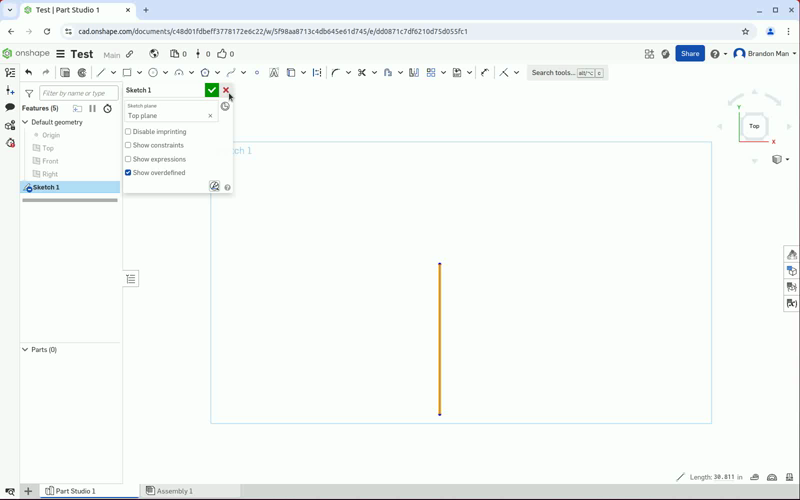
key(shift+h)
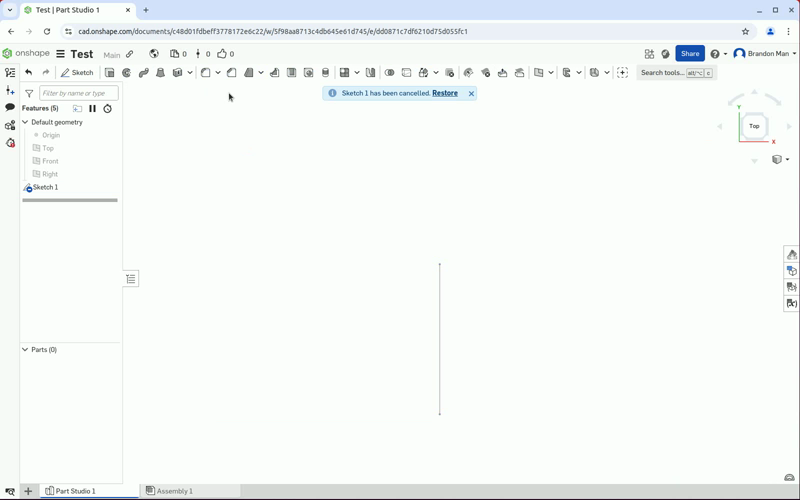
key(shift+s)
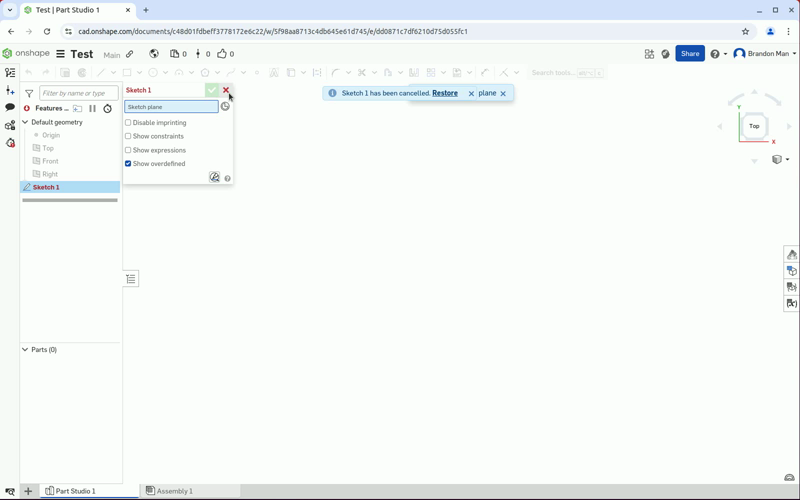
mouse_move(73, 150)
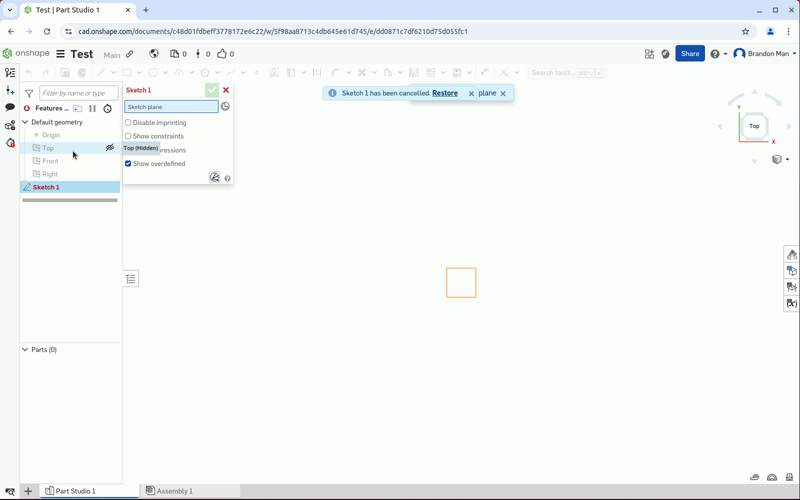
click(73, 150)
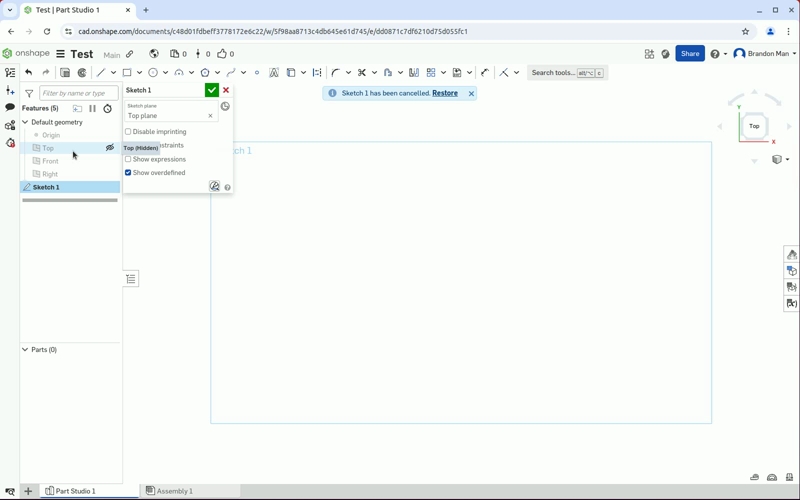
mouse_move(73, 352)
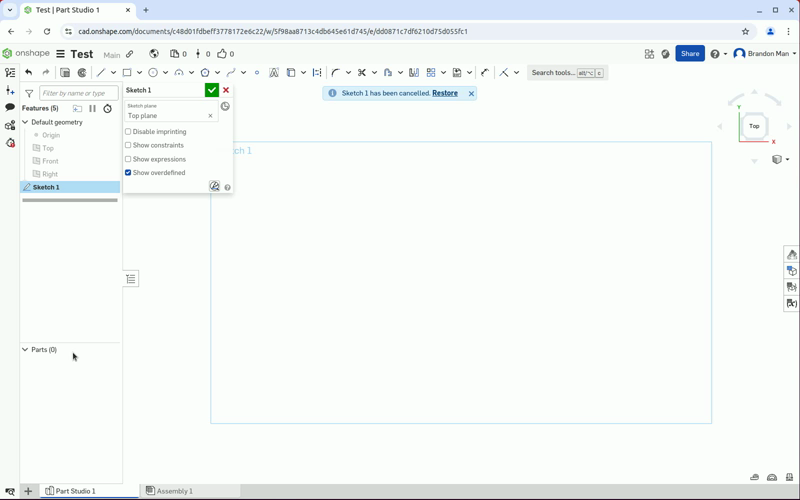
key(y)
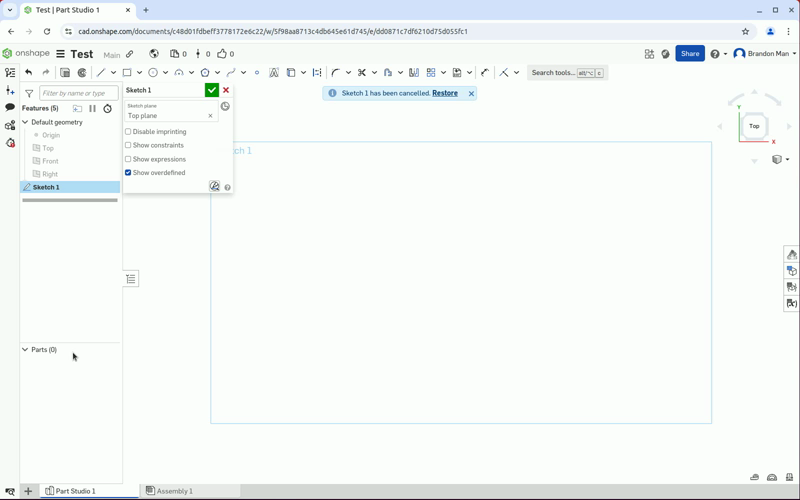
key(l)
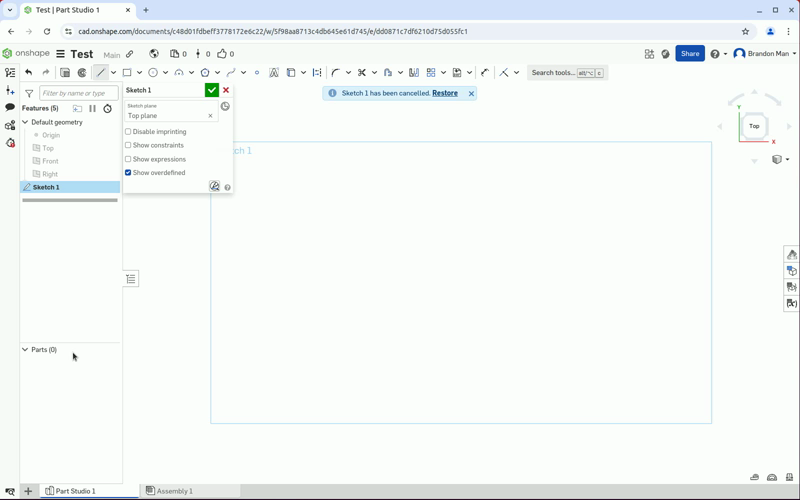
key_down(shift)
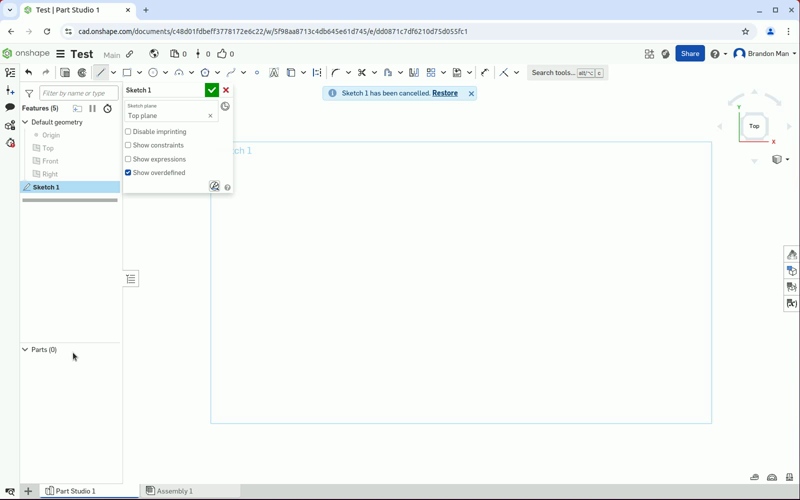
mouse_move(396, 297)
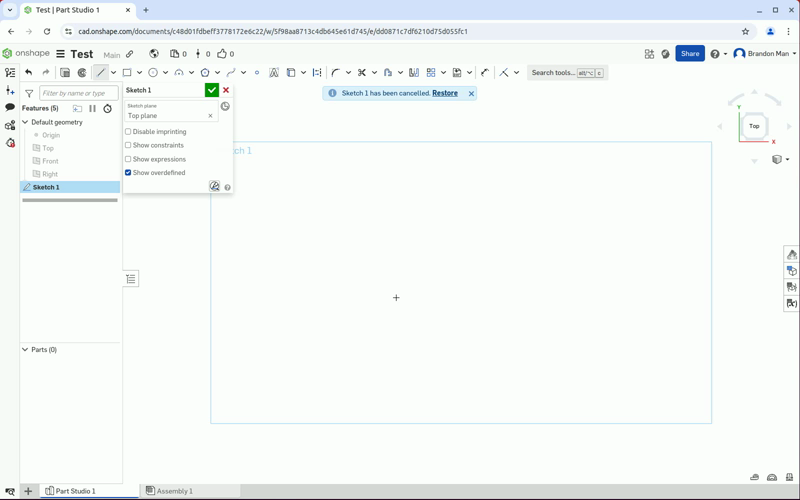
click(396, 297)
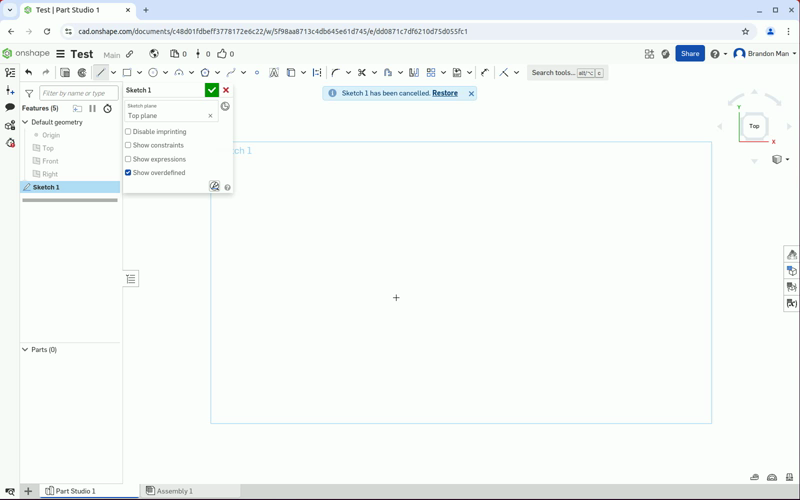
key_up(shift)
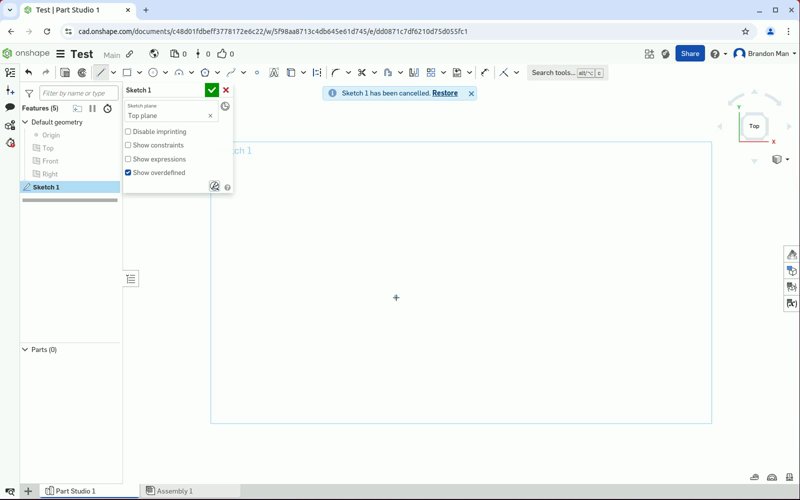
key_down(shift)
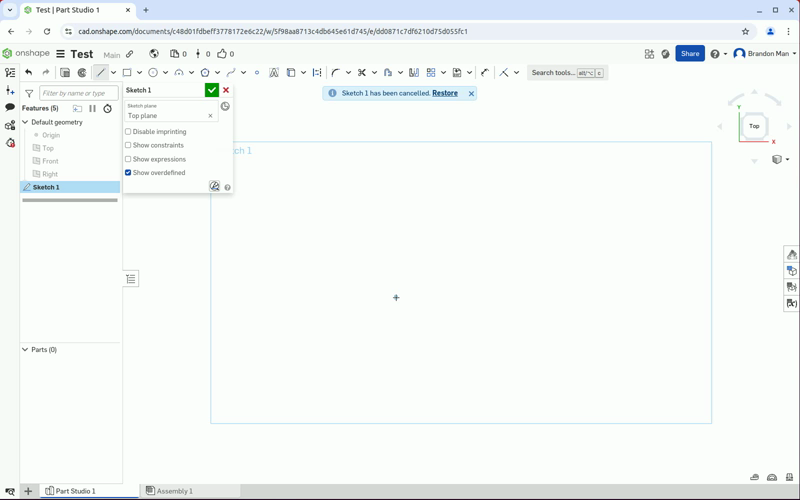
mouse_move(426, 297)
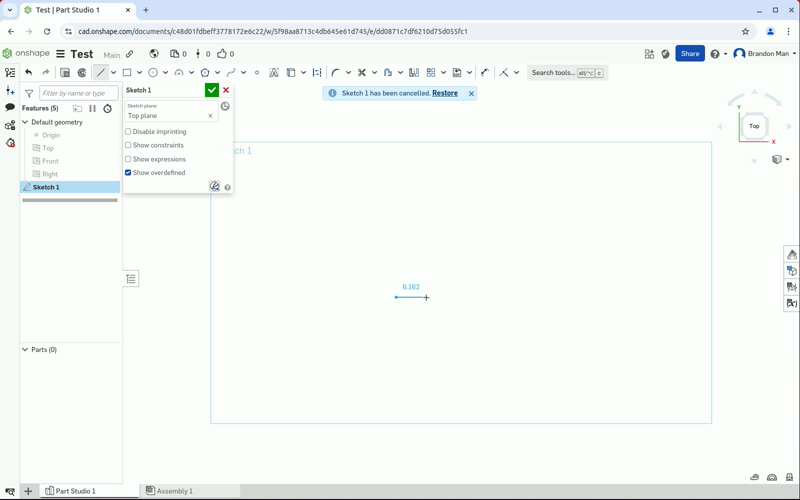
mouse_move(445, 297)
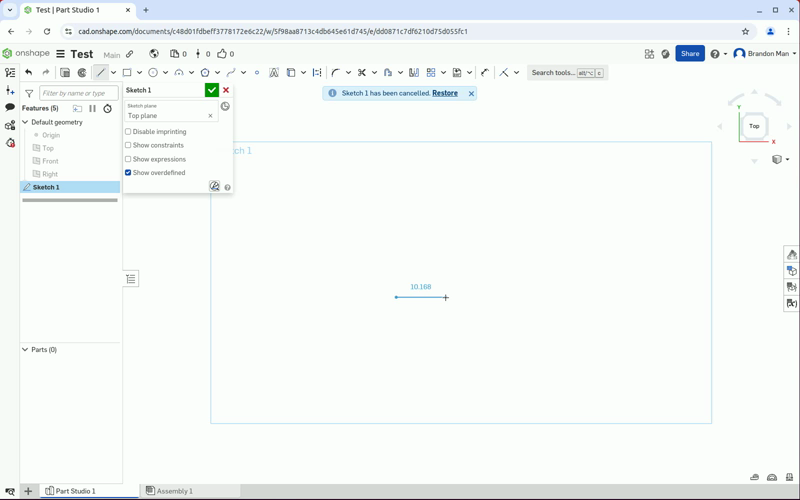
click(445, 297)
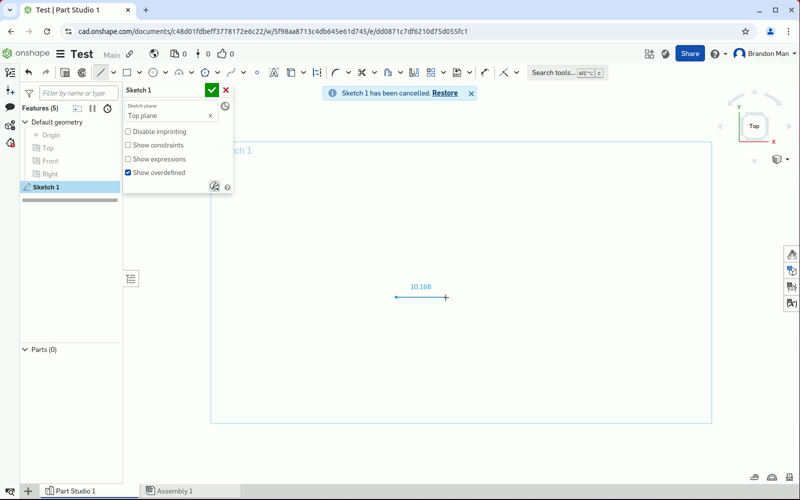
key_up(shift)
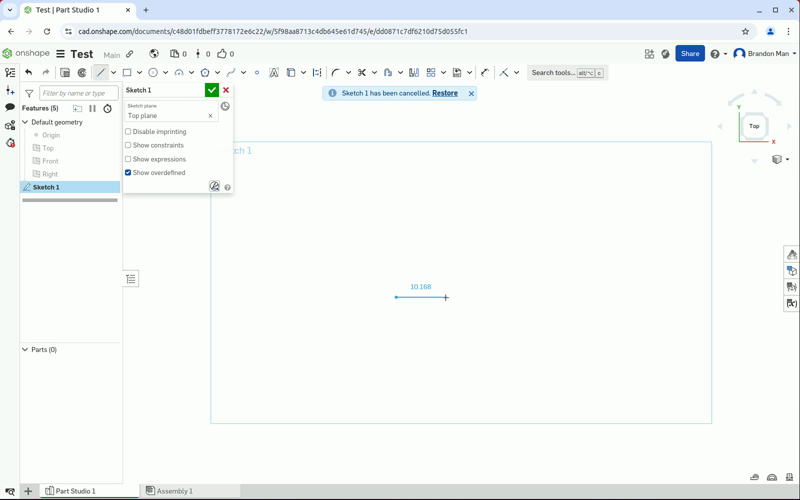
key_down(shift)
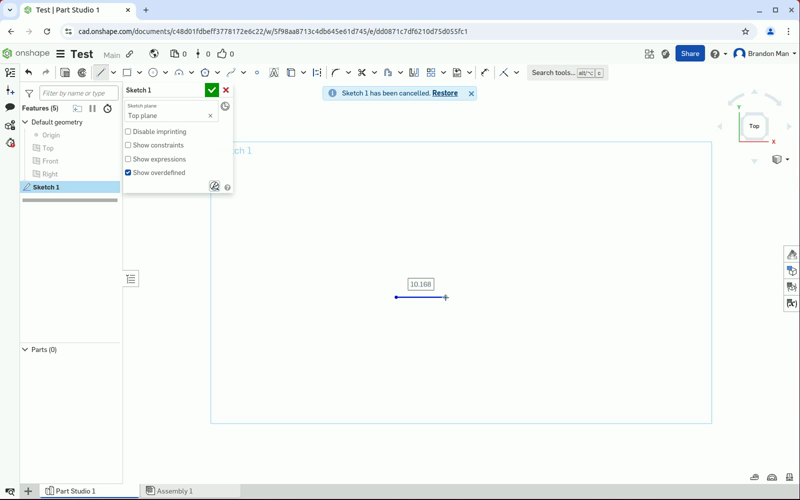
mouse_move(475, 297)
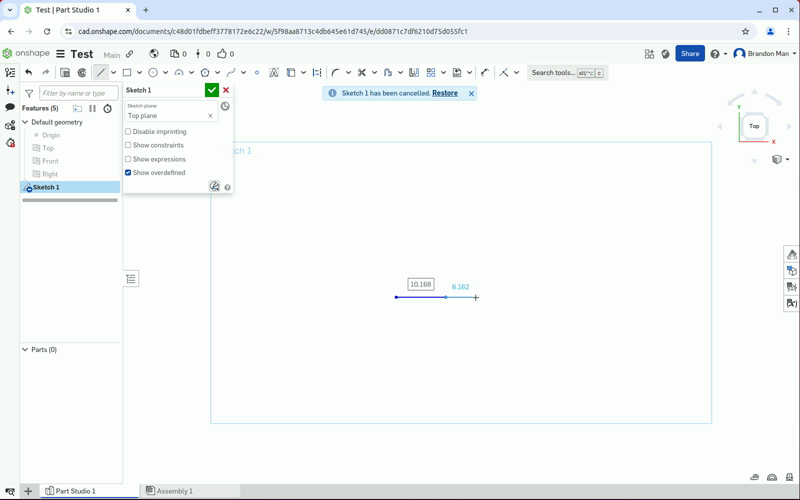
mouse_move(445, 247)
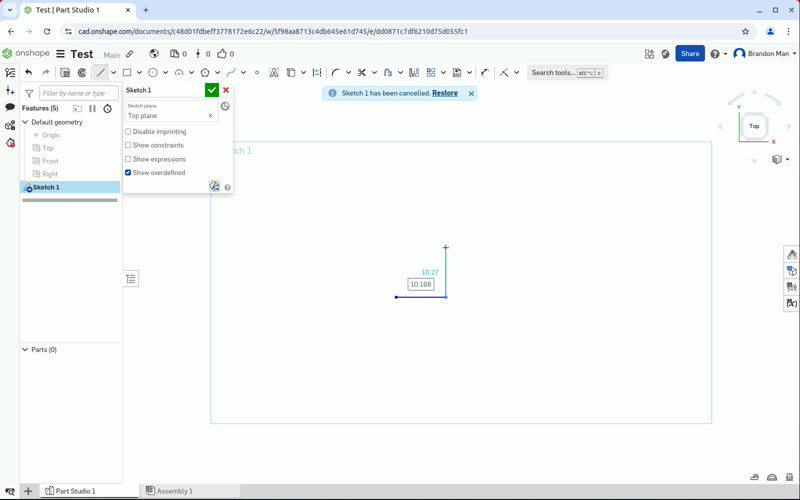
click(445, 247)
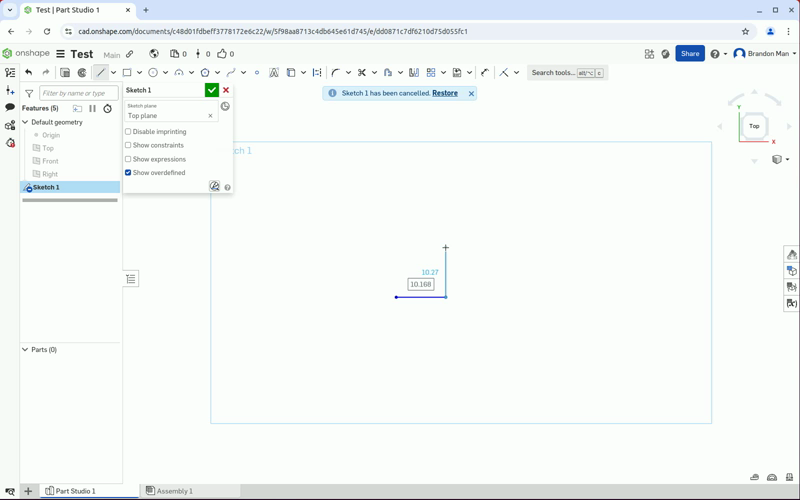
key_up(shift)
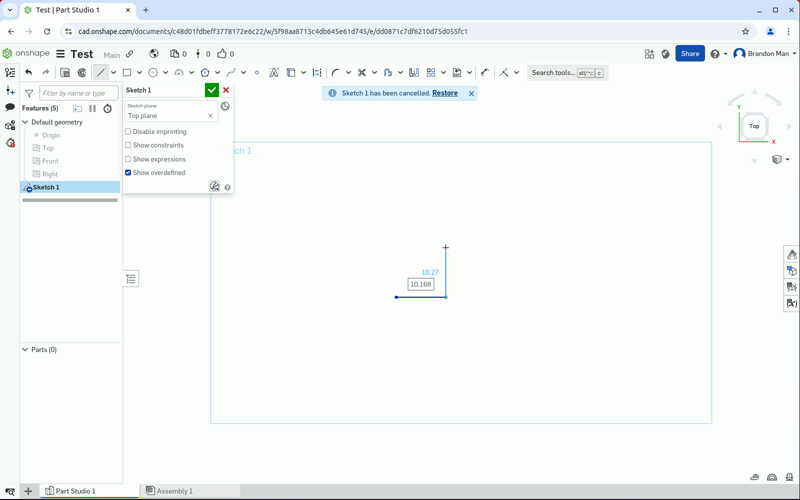
key_down(shift)
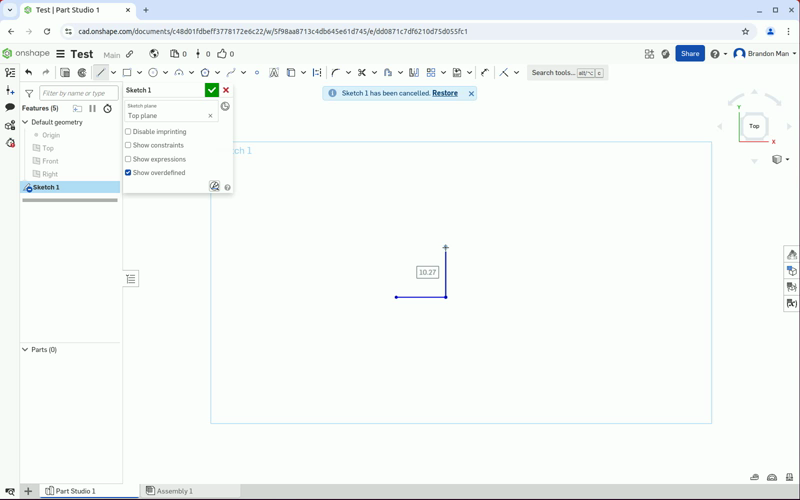
mouse_move(475, 247)
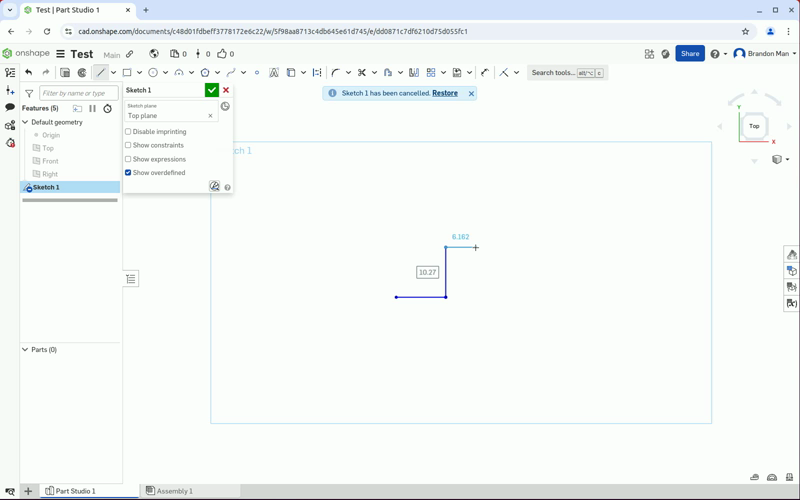
mouse_move(396, 247)
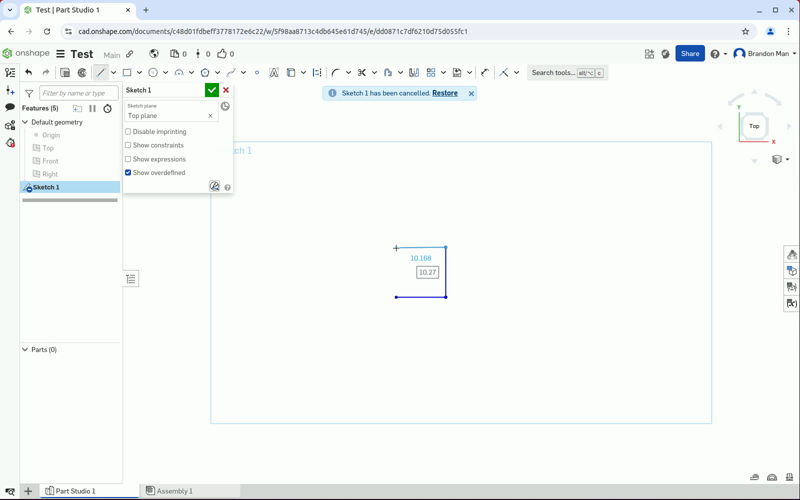
click(396, 247)
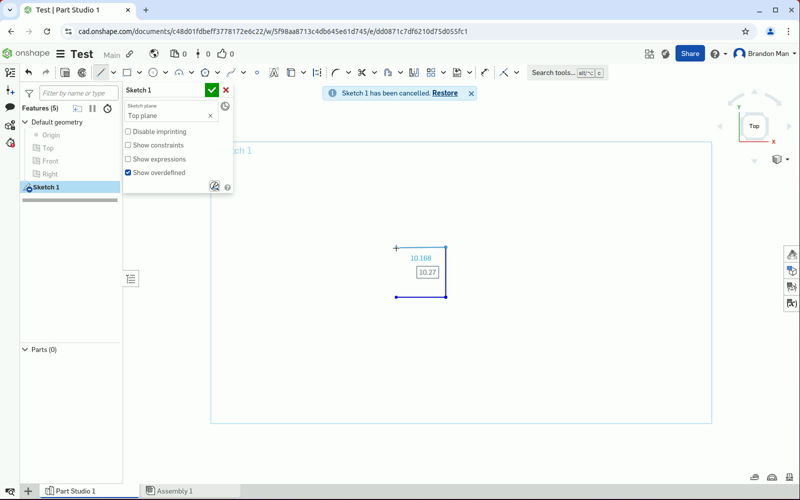
key_up(shift)
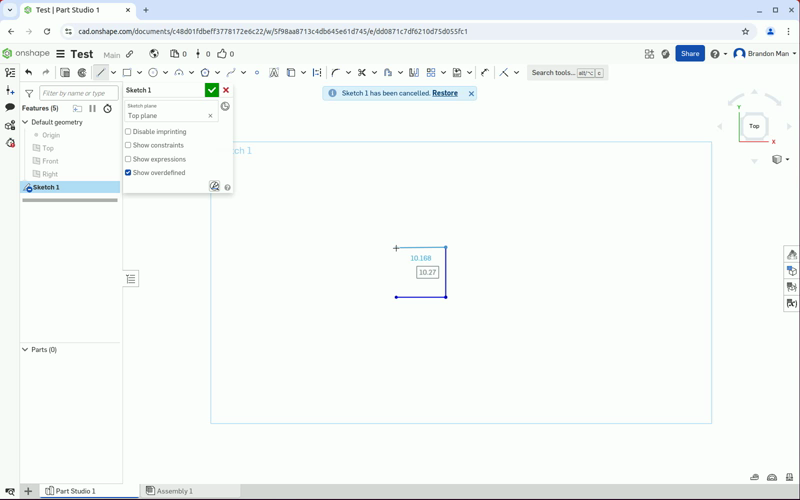
mouse_move(426, 247)
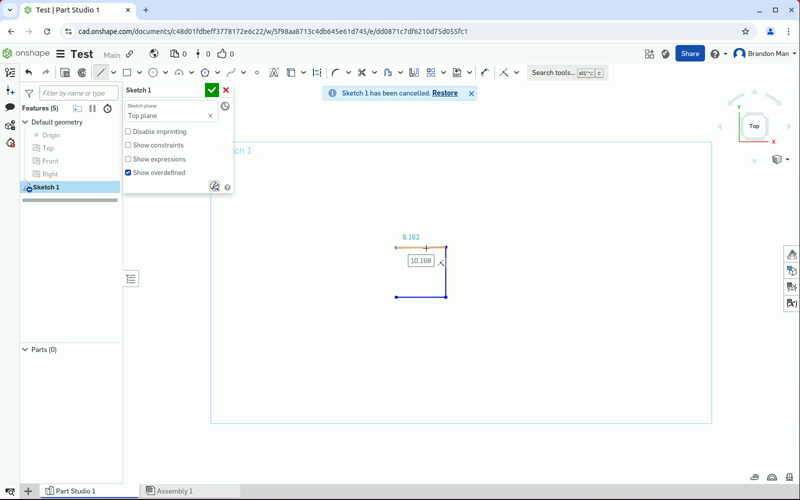
key_down(shift)
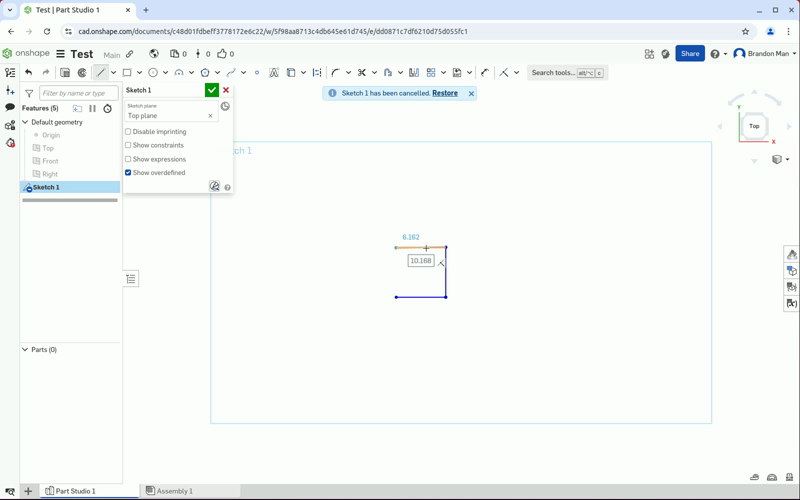
mouse_move(396, 297)
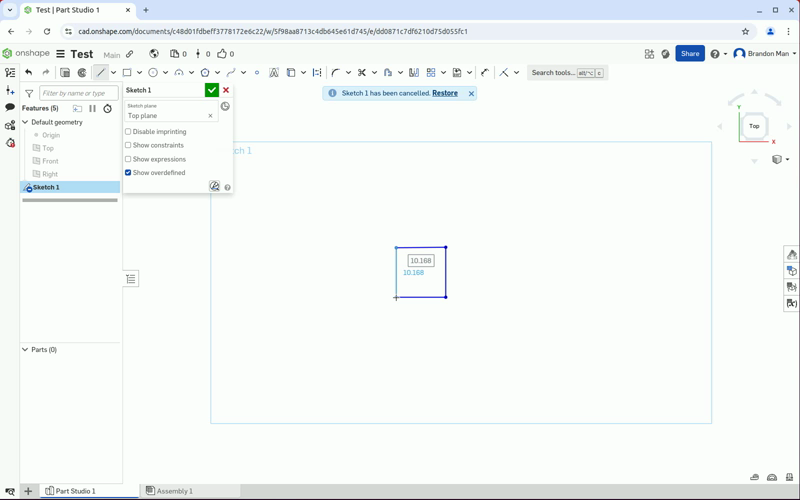
key_up(shift)
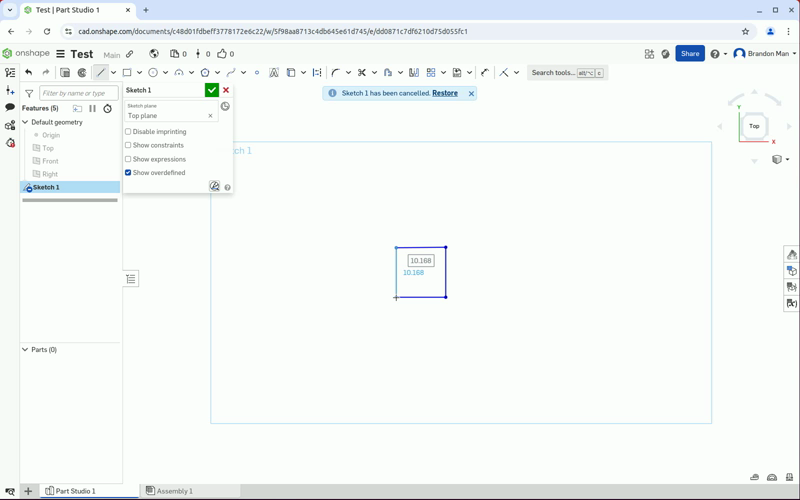
click(396, 297)
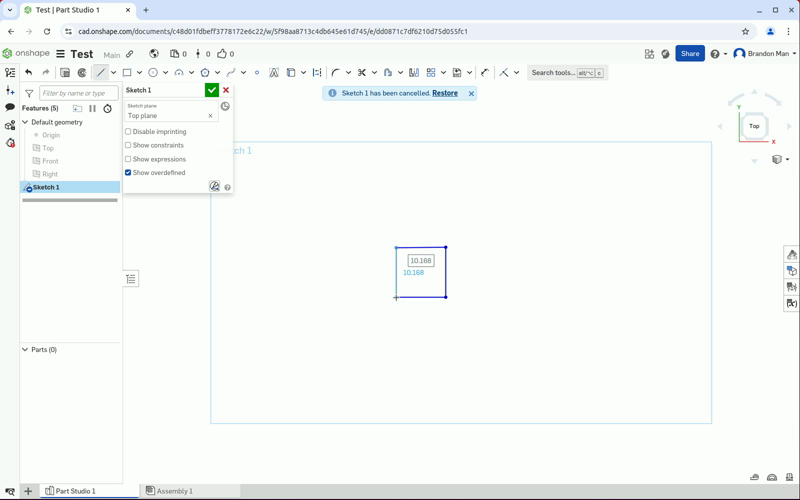
key(esc)
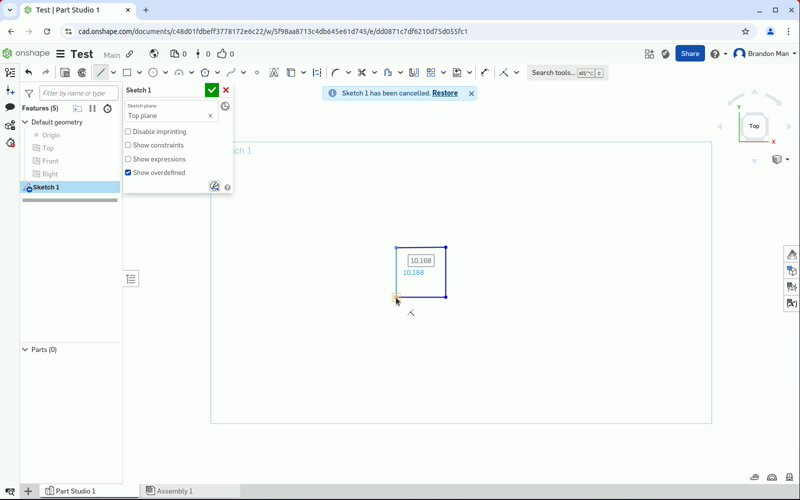
mouse_move(414, 259)
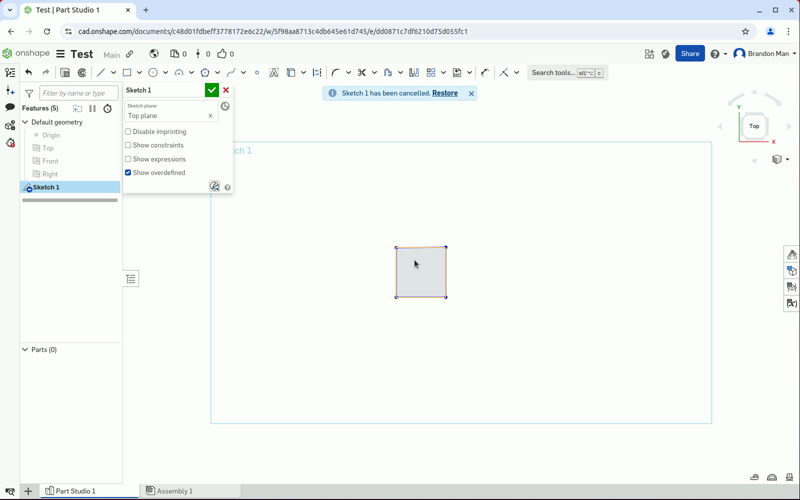
click(414, 259)
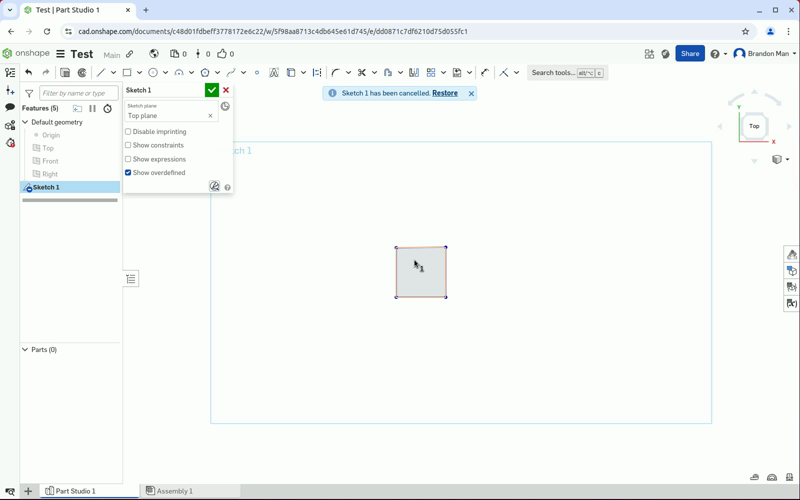
mouse_move(73, 352)
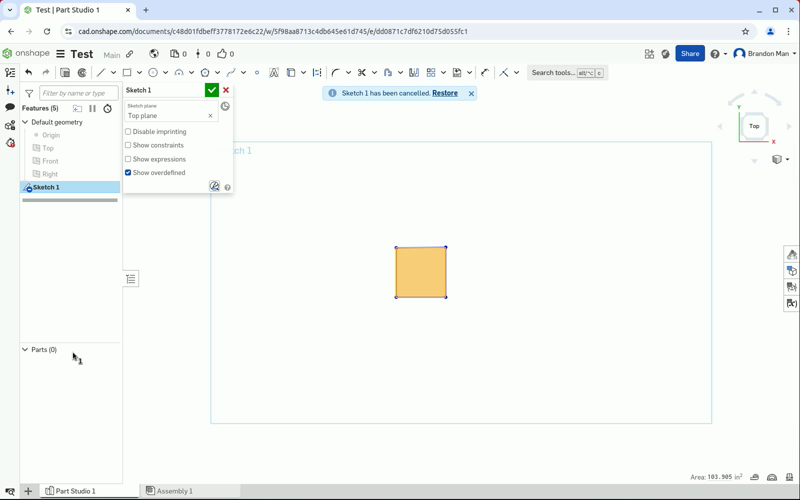
key(shift+y)
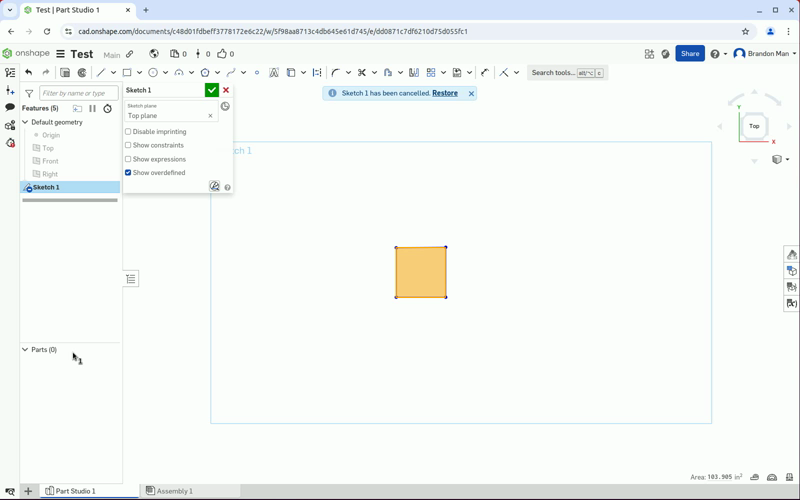
key(shift+e)
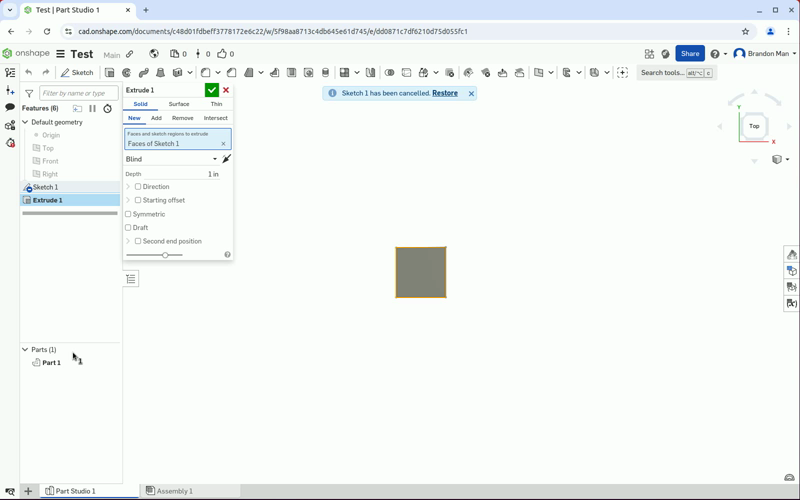
mouse_move(143, 106)
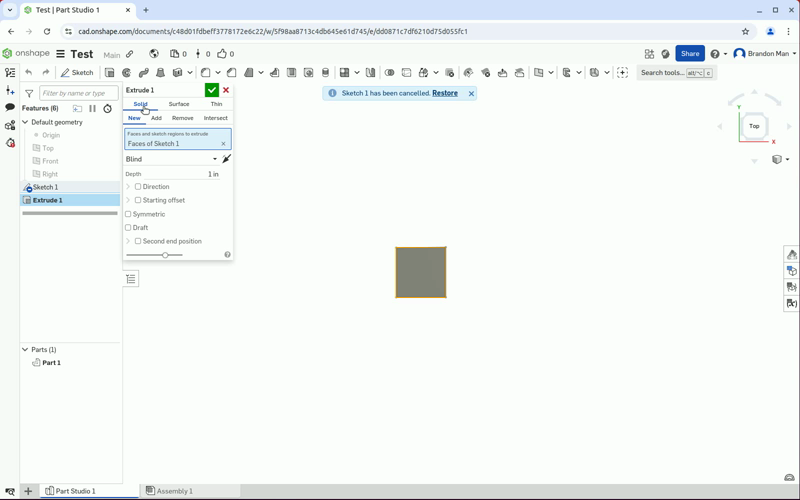
click(143, 106)
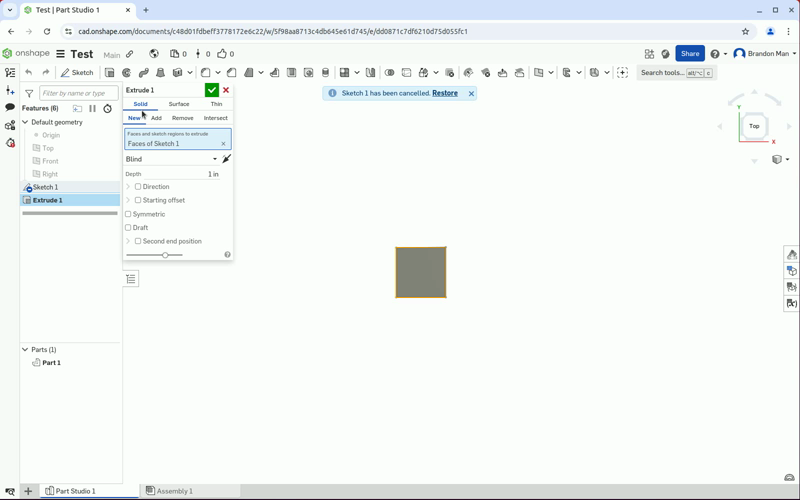
mouse_move(137, 120)
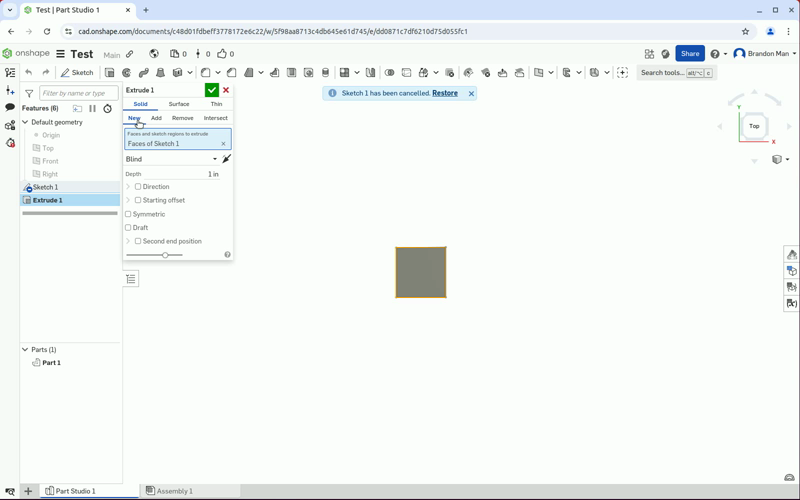
click(137, 120)
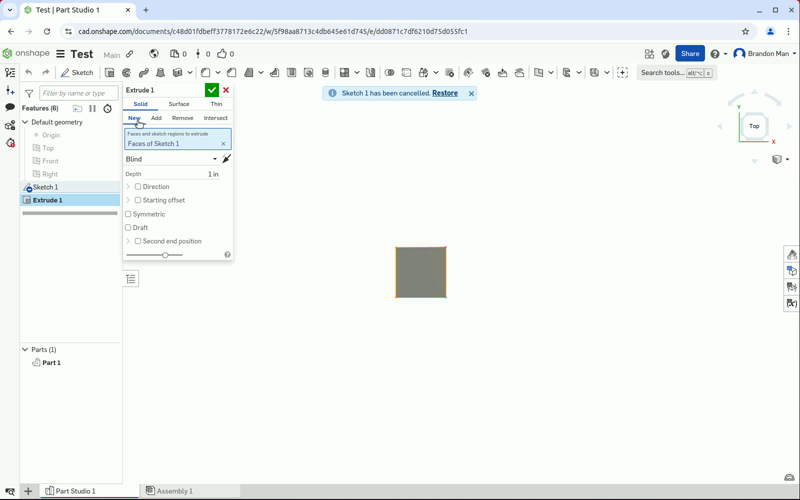
key(tab, 4)
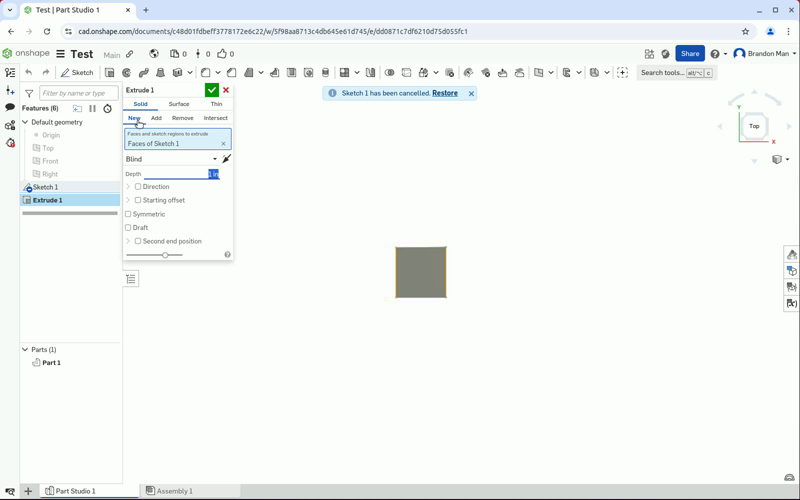
text(9.869)
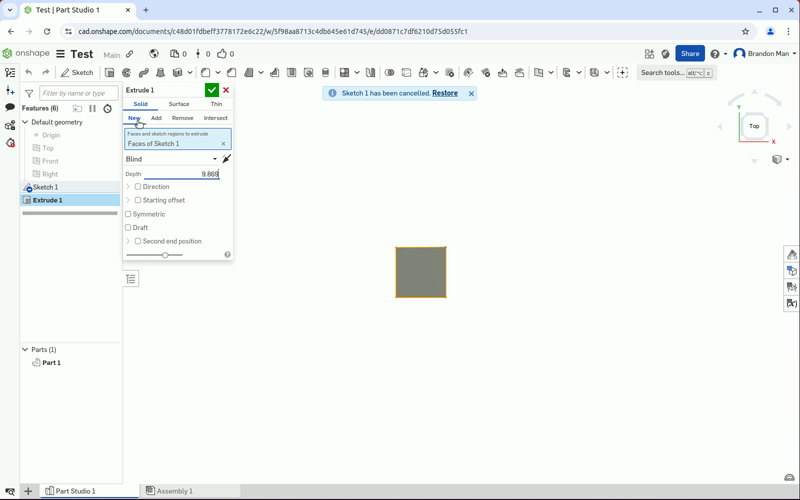
key(enter)
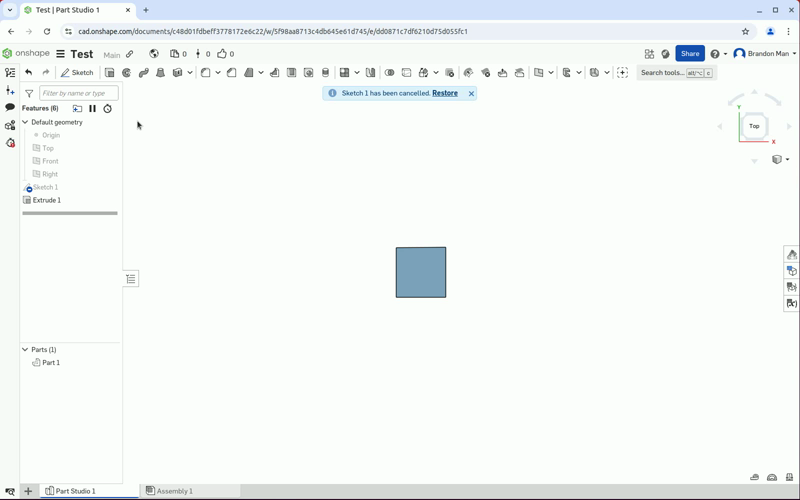
key(shift+h)
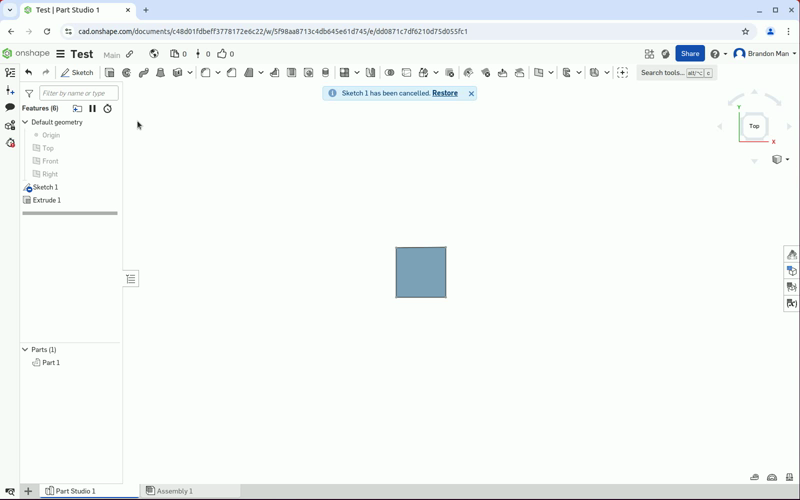
key(shift+h)
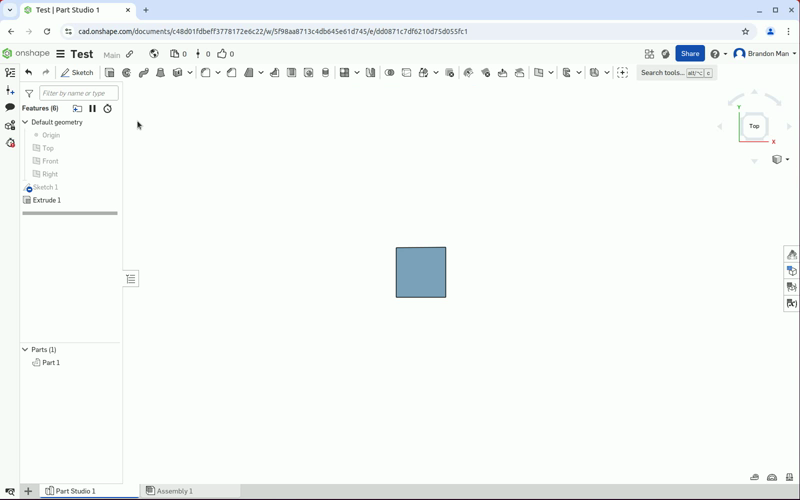
mouse_move(73, 189)
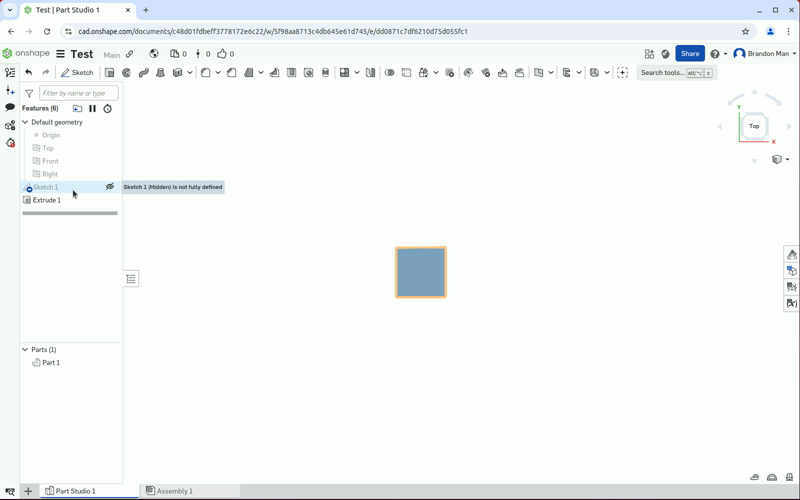
click(73, 189)
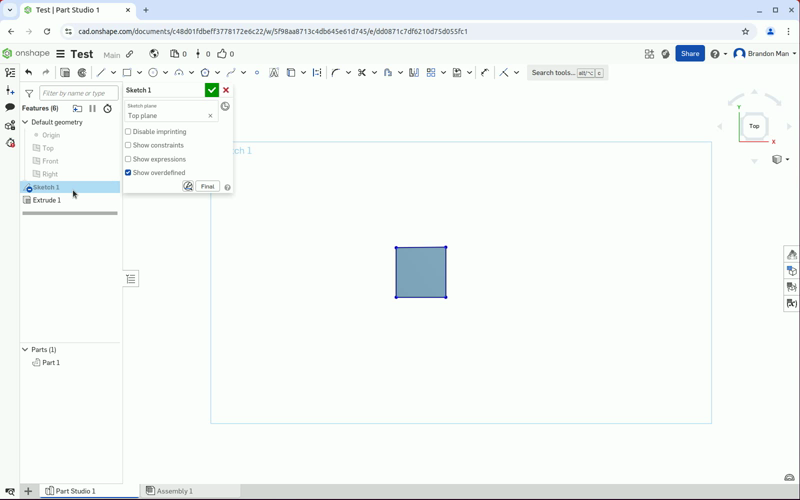
mouse_move(229, 92)
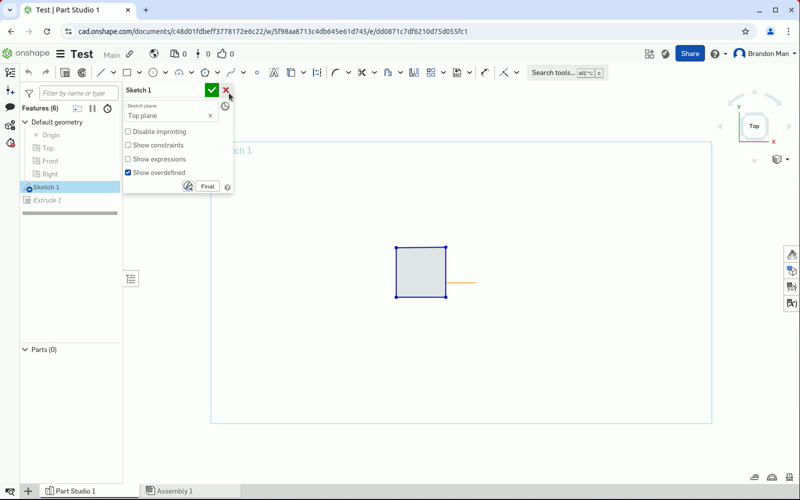
click(229, 92)
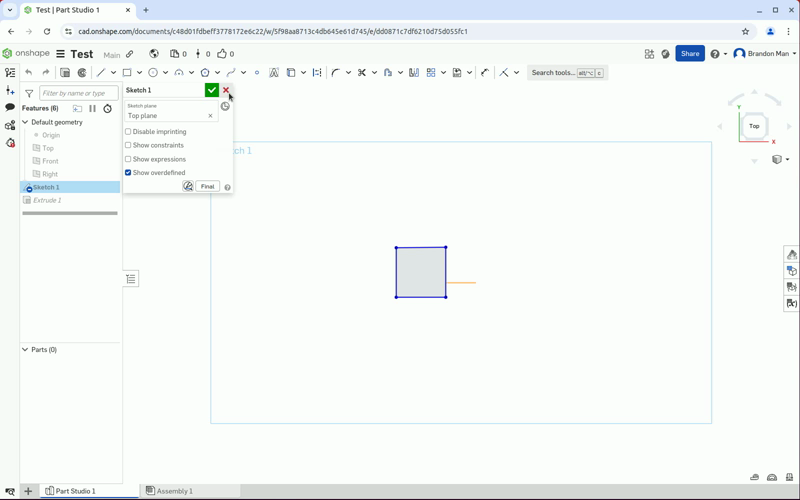
key(shift+s)
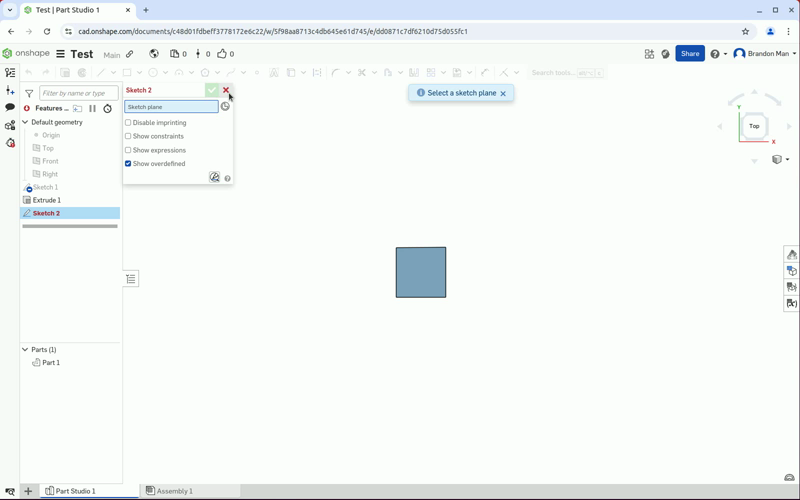
mouse_move(73, 150)
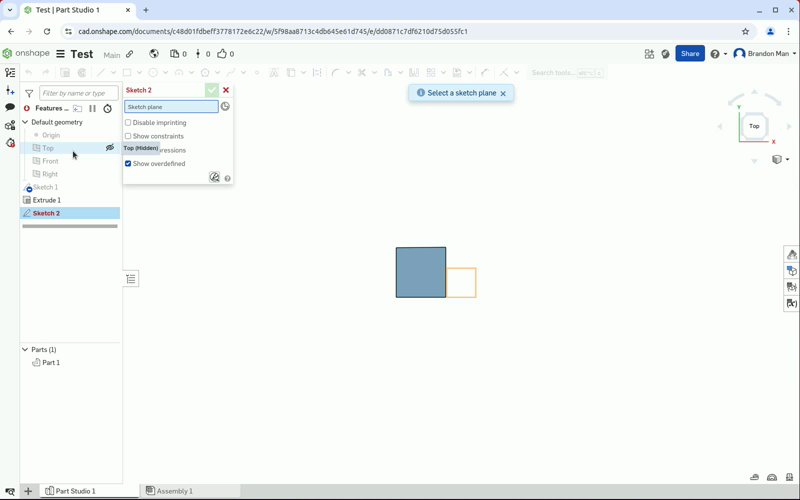
click(73, 150)
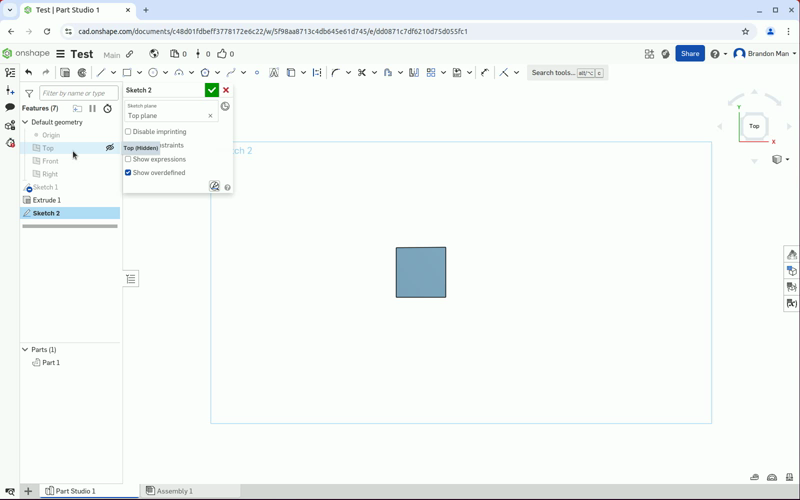
mouse_move(73, 352)
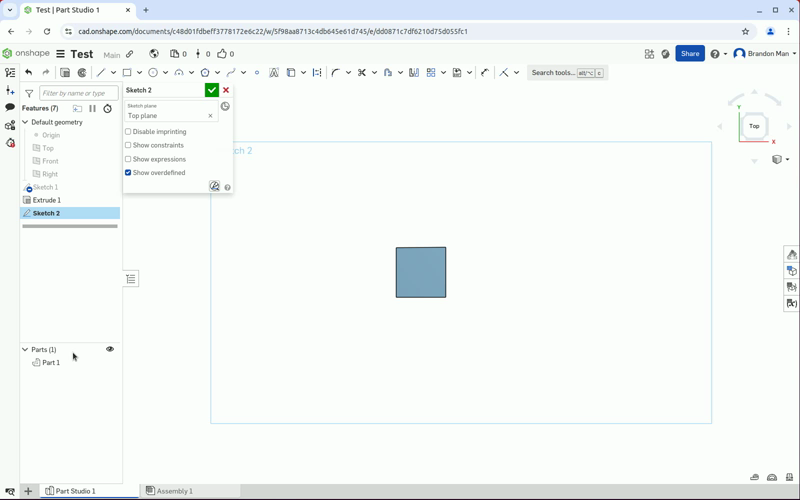
key(y)
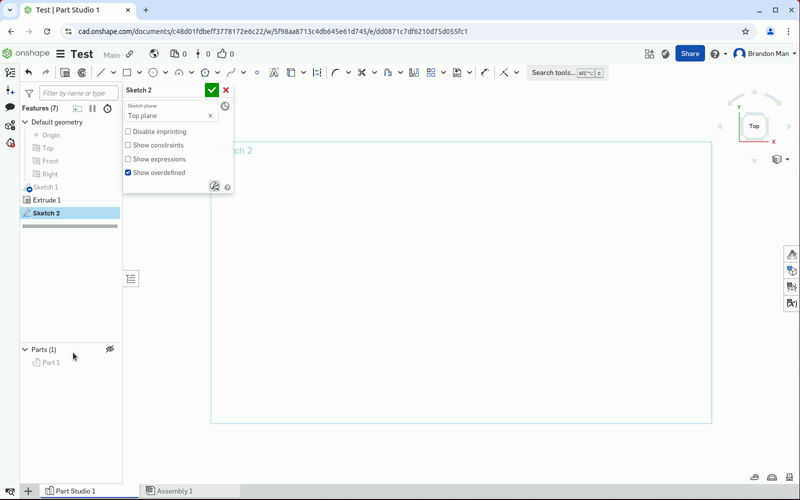
key(l)
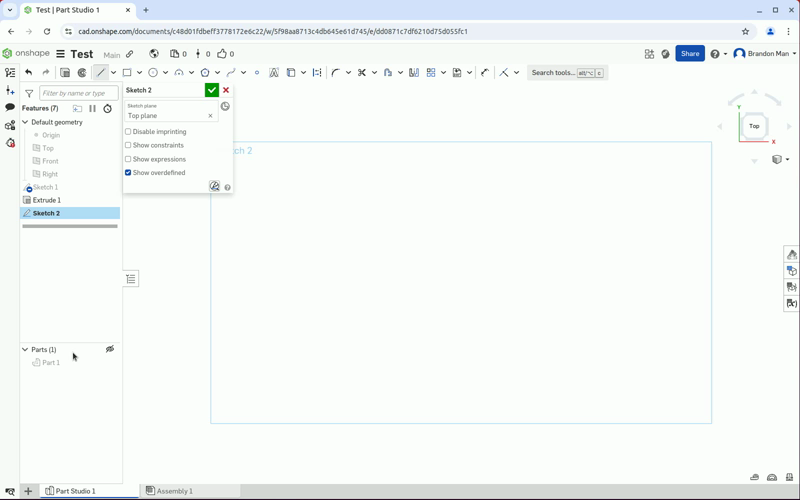
key_down(shift)
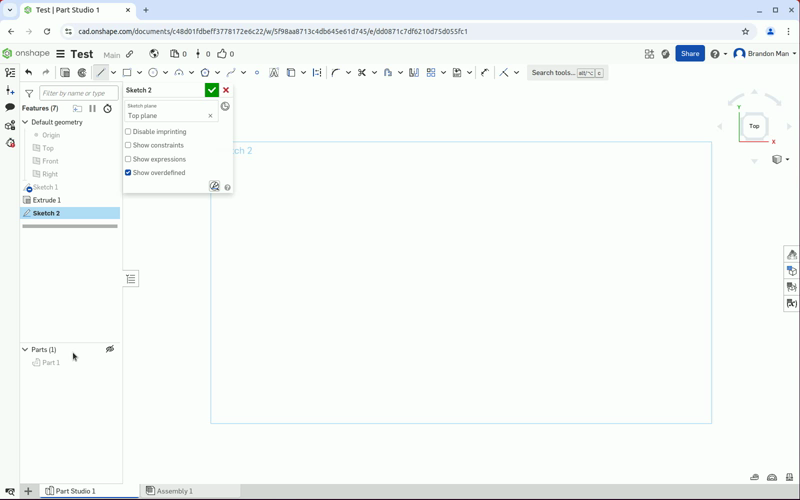
mouse_move(396, 297)
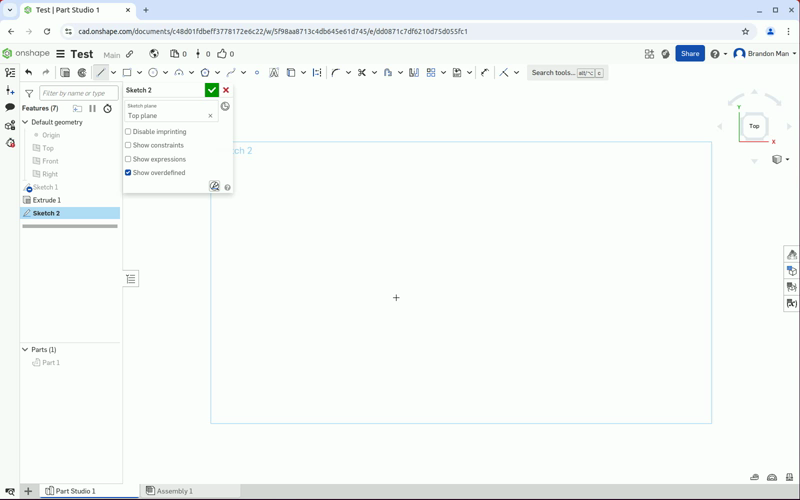
click(396, 297)
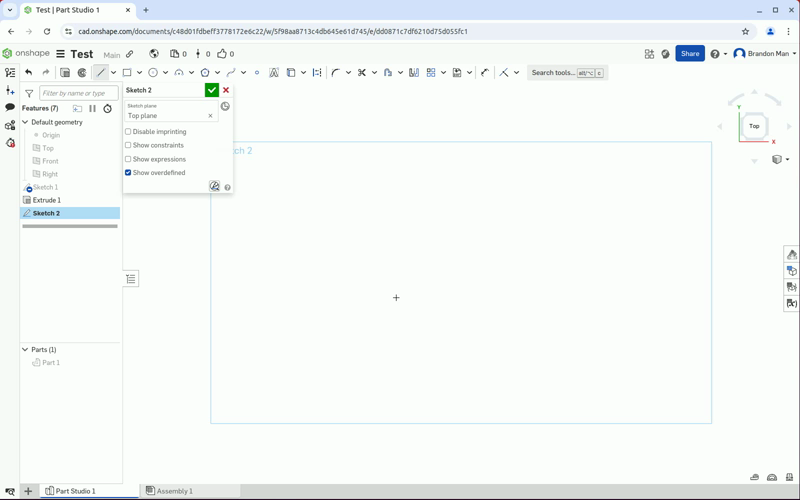
key_up(shift)
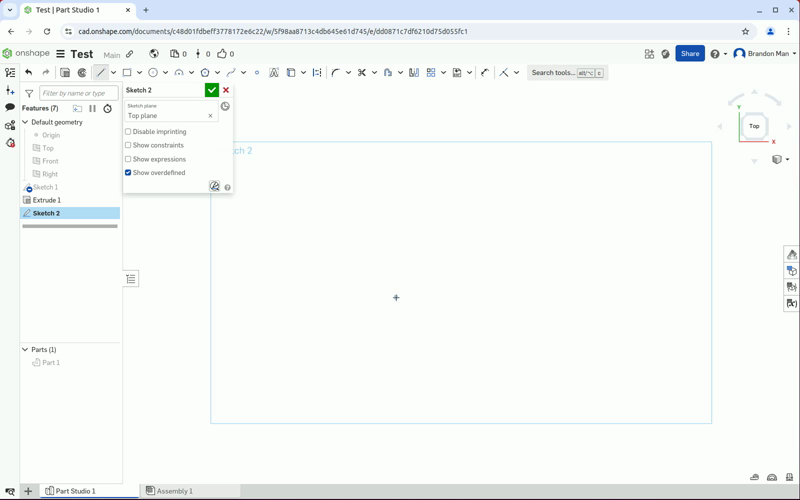
key_down(shift)
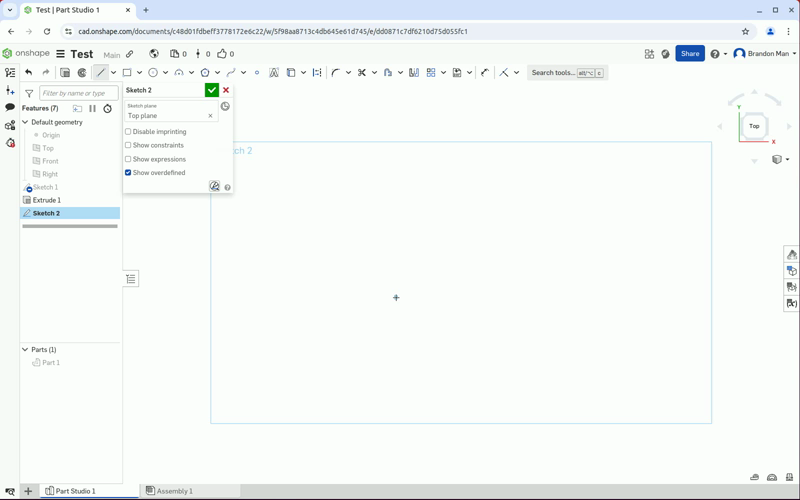
mouse_move(426, 297)
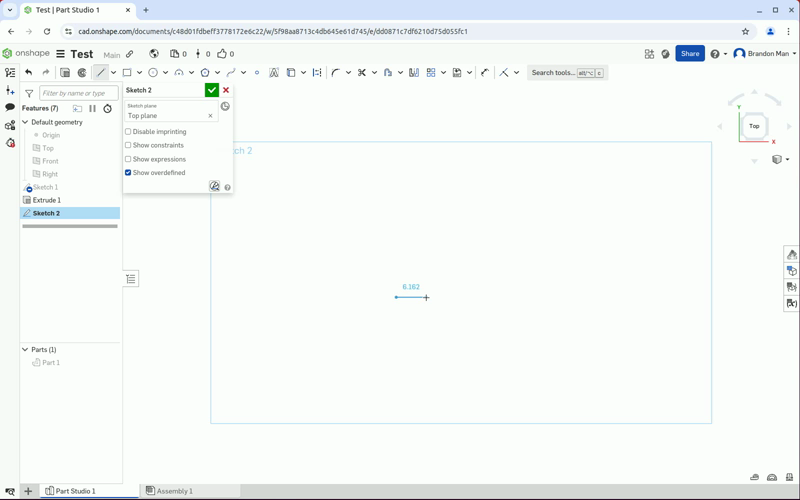
mouse_move(445, 297)
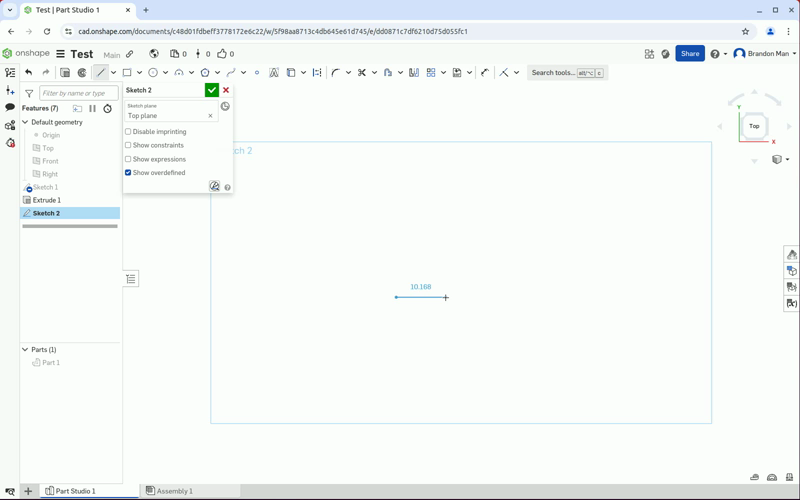
click(445, 297)
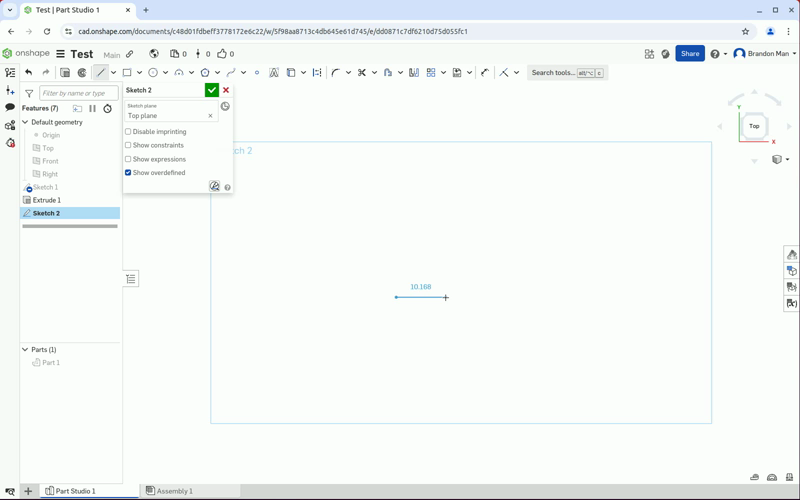
key_up(shift)
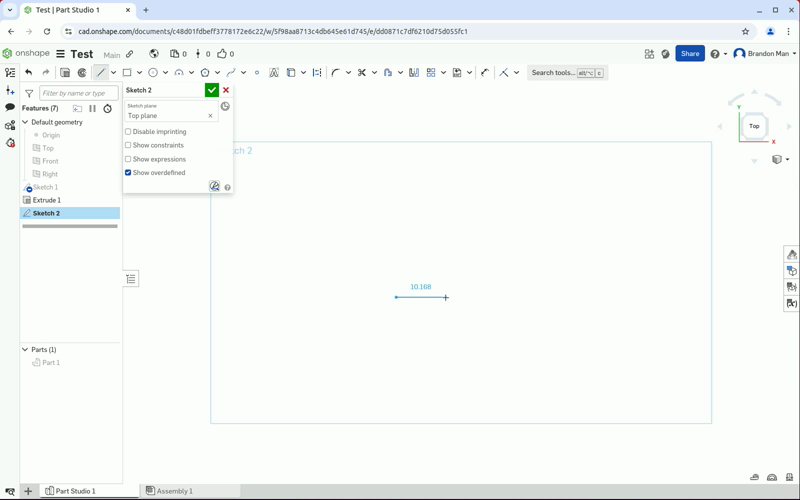
key_down(shift)
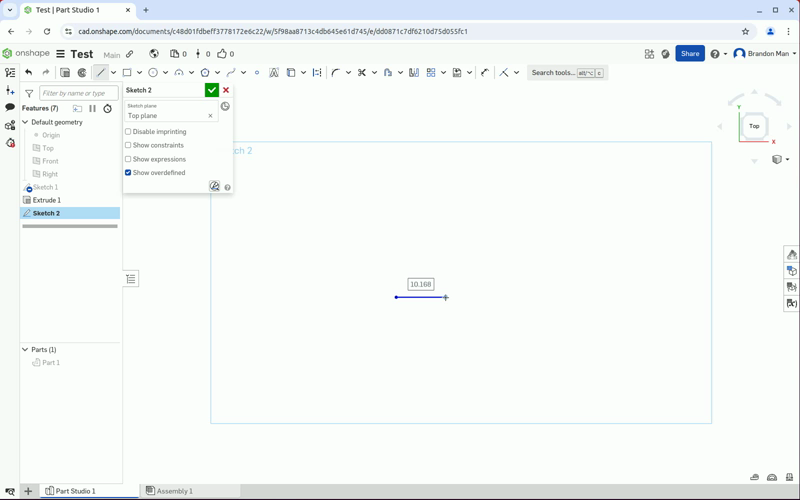
mouse_move(475, 297)
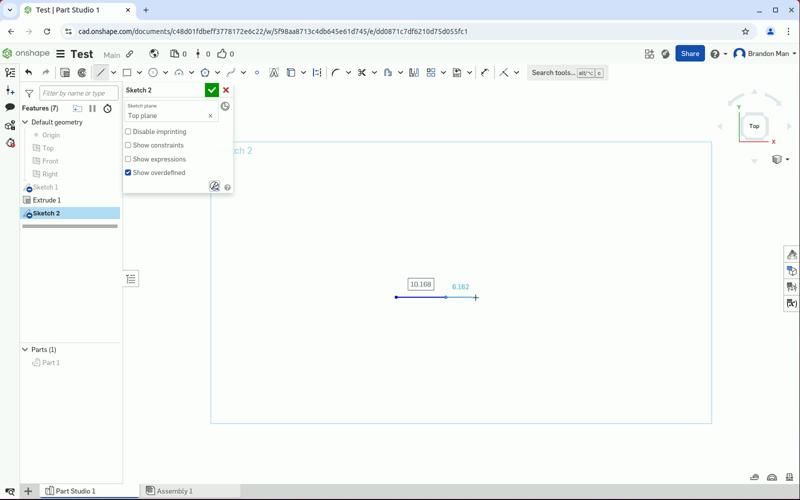
mouse_move(445, 247)
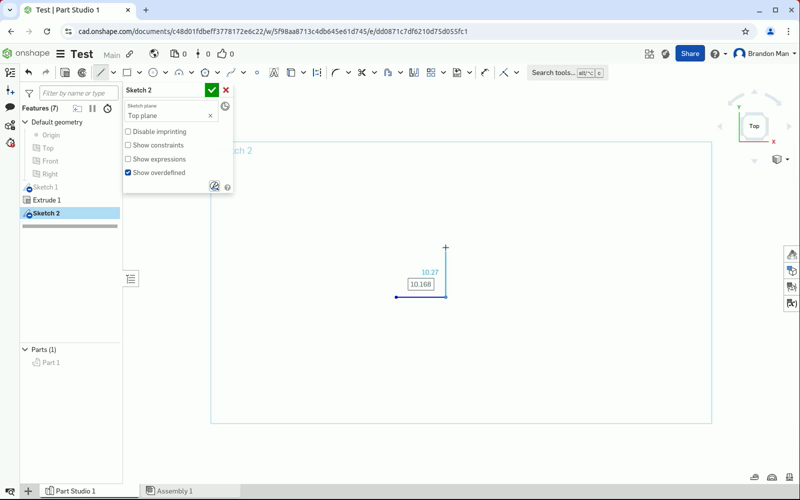
click(445, 247)
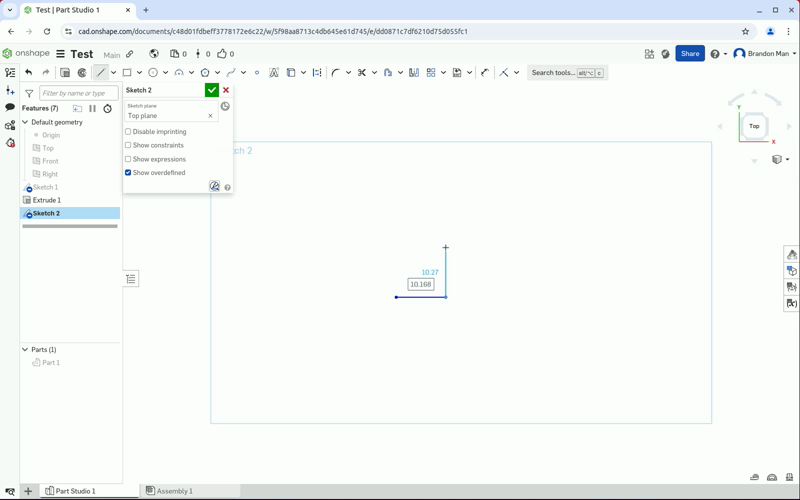
key_up(shift)
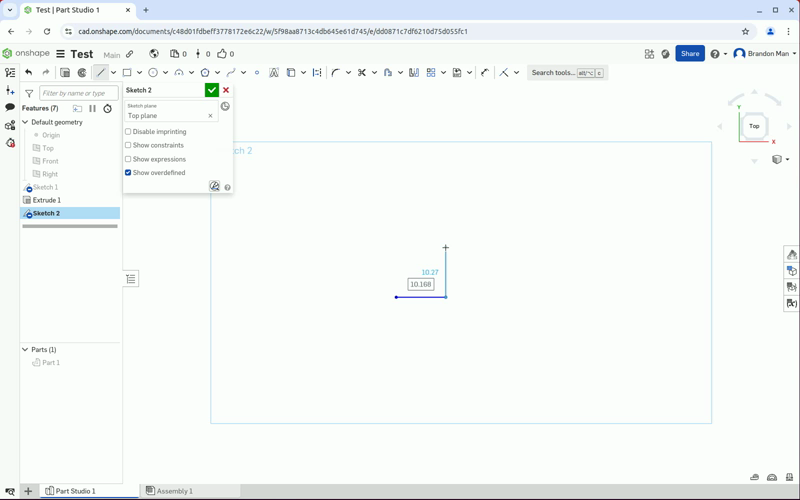
key_down(shift)
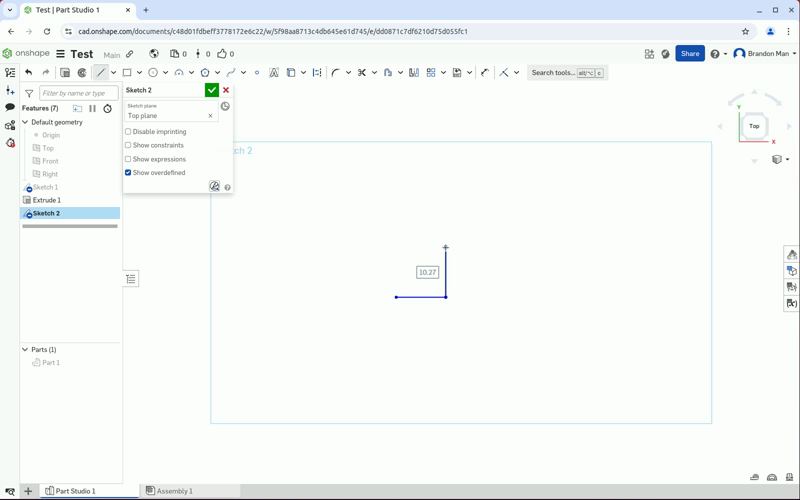
mouse_move(475, 247)
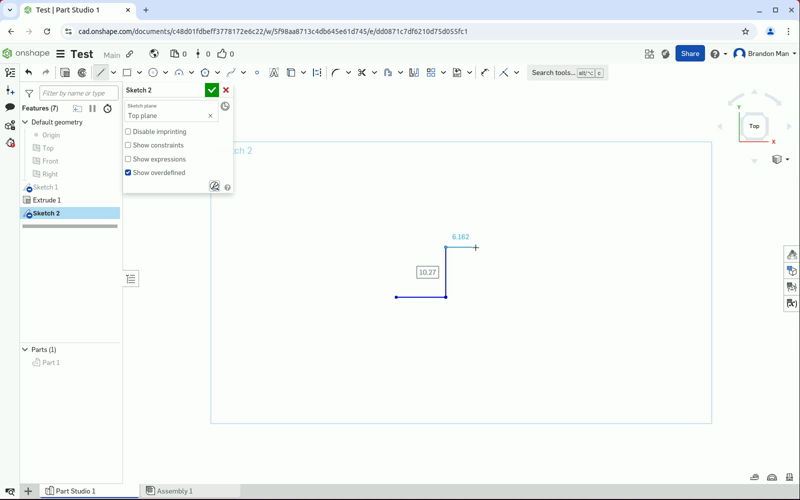
mouse_move(396, 247)
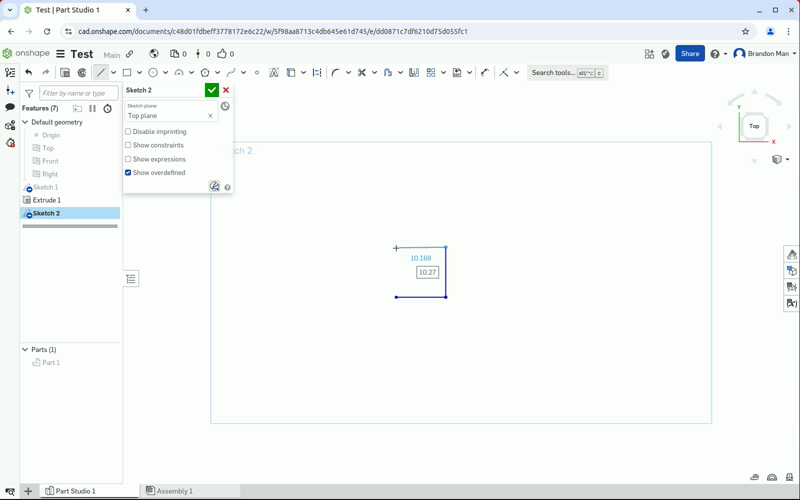
click(396, 247)
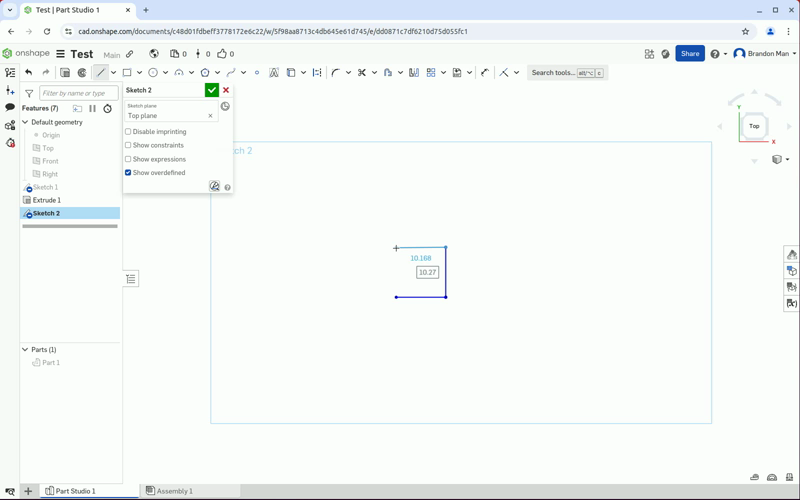
key_up(shift)
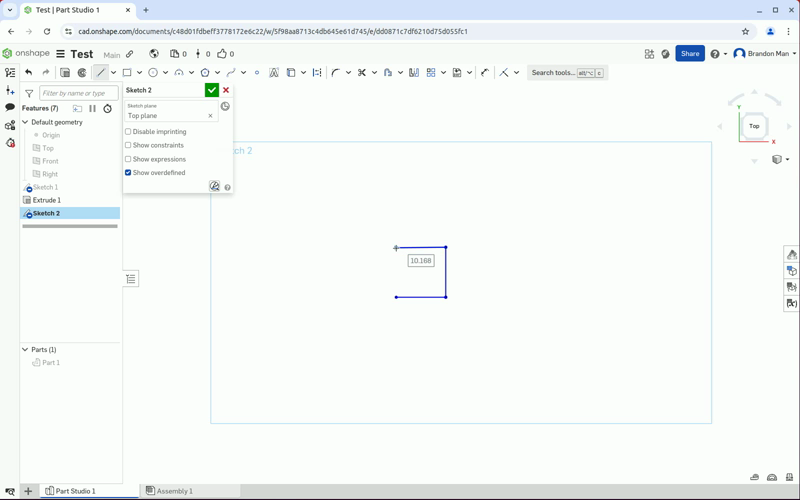
mouse_move(426, 247)
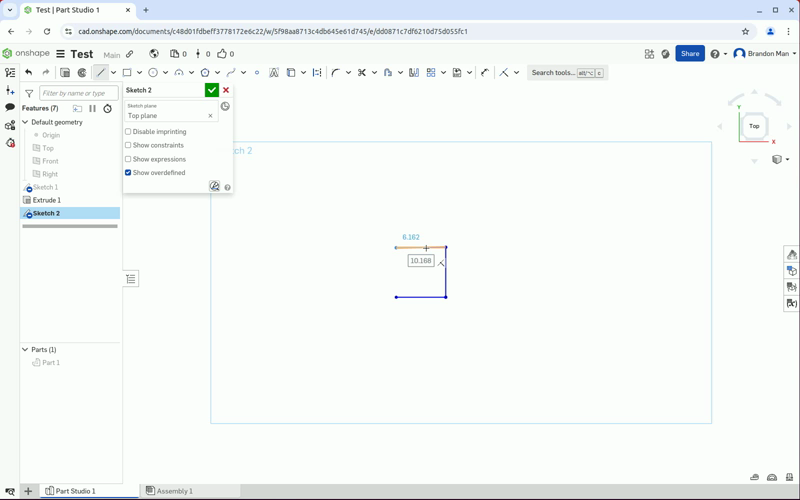
key_down(shift)
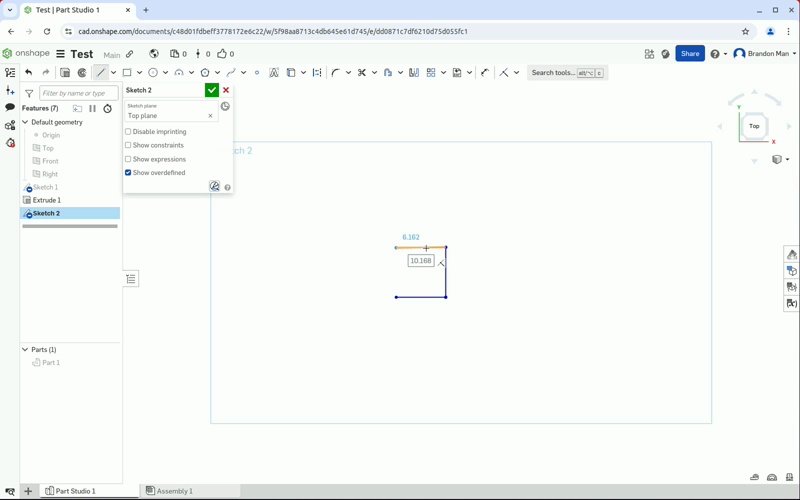
mouse_move(396, 297)
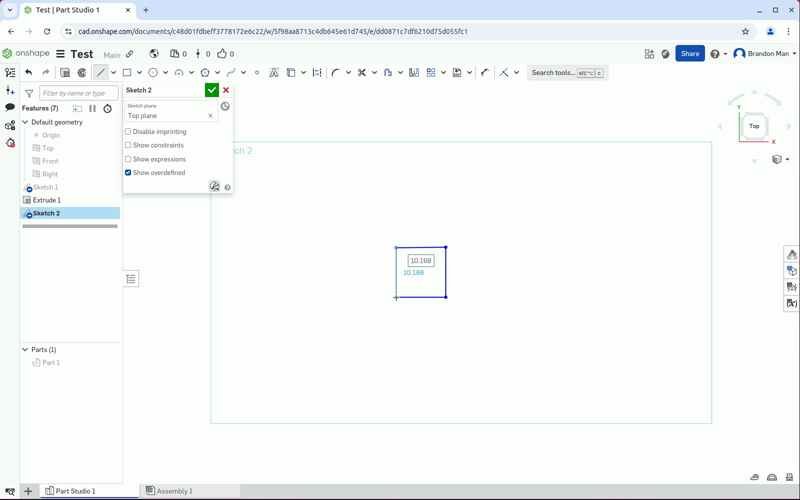
key_up(shift)
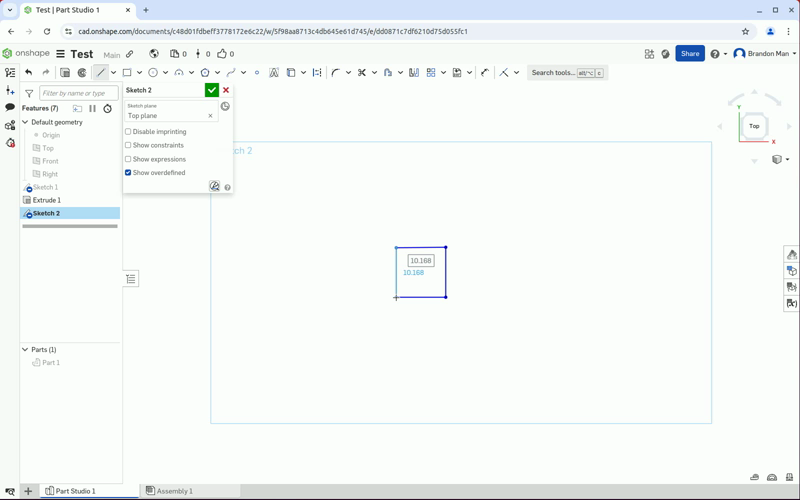
click(396, 297)
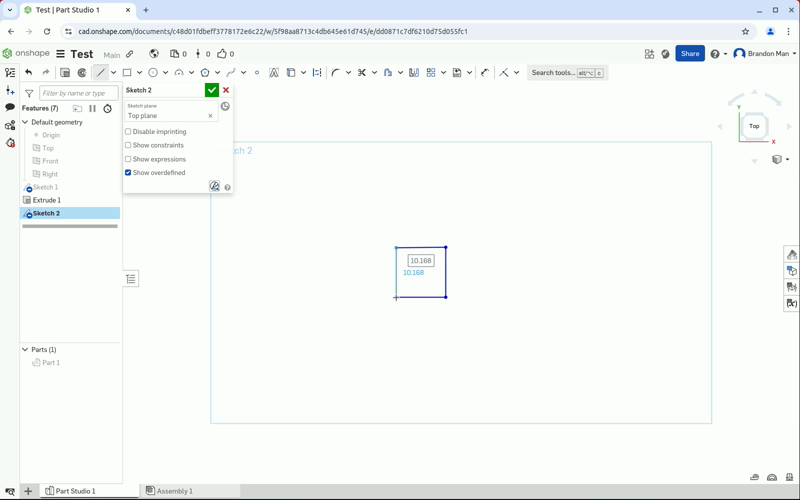
key(esc)
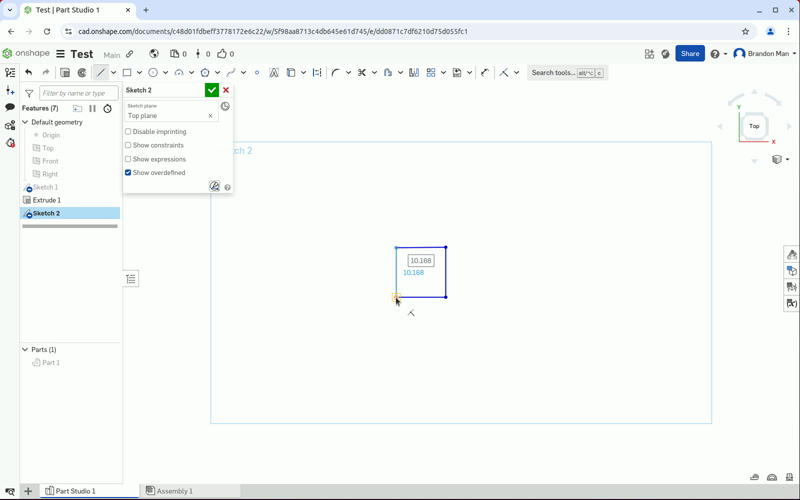
mouse_move(433, 256)
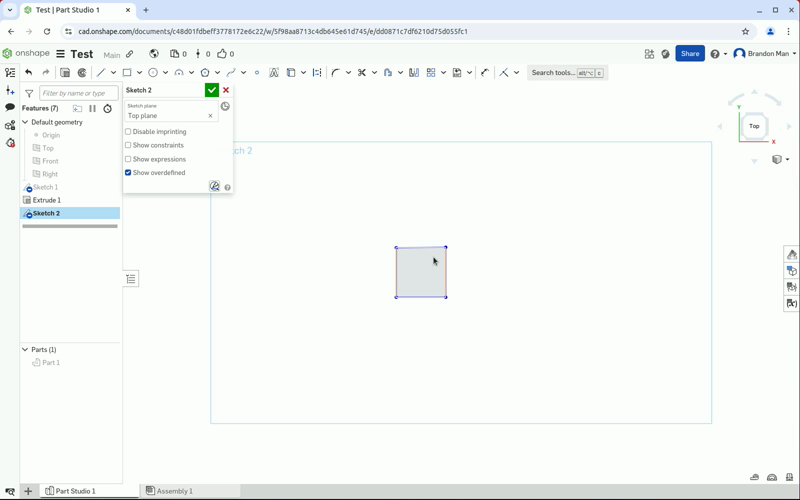
click(433, 256)
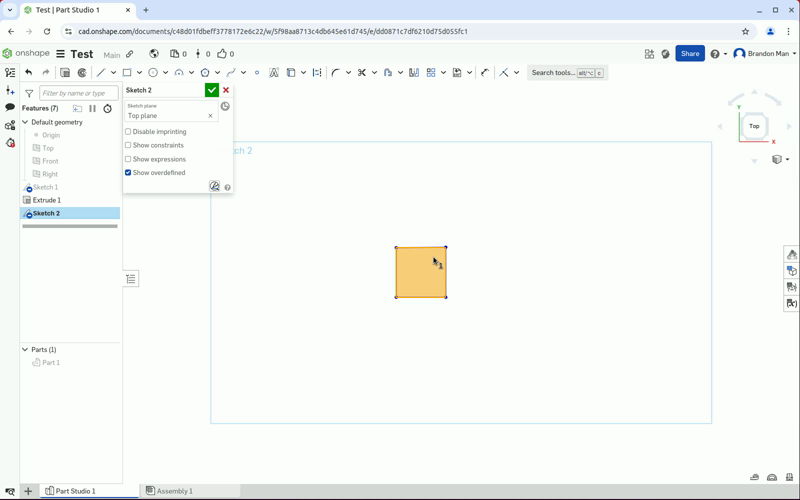
mouse_move(73, 352)
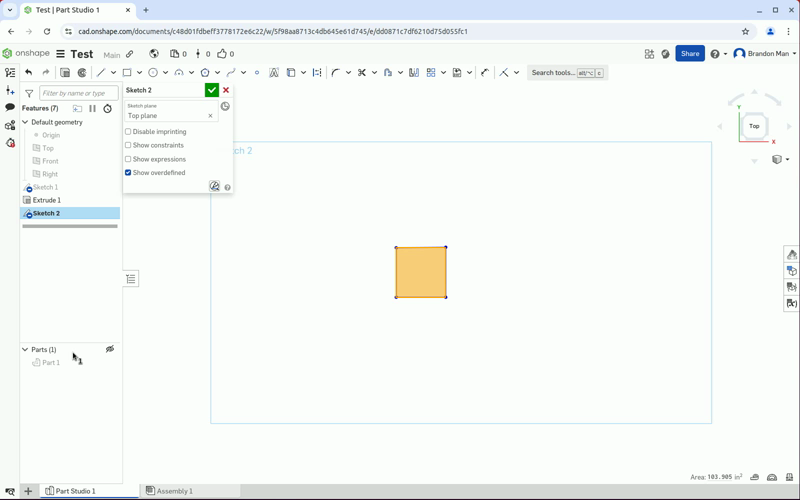
key(shift+y)
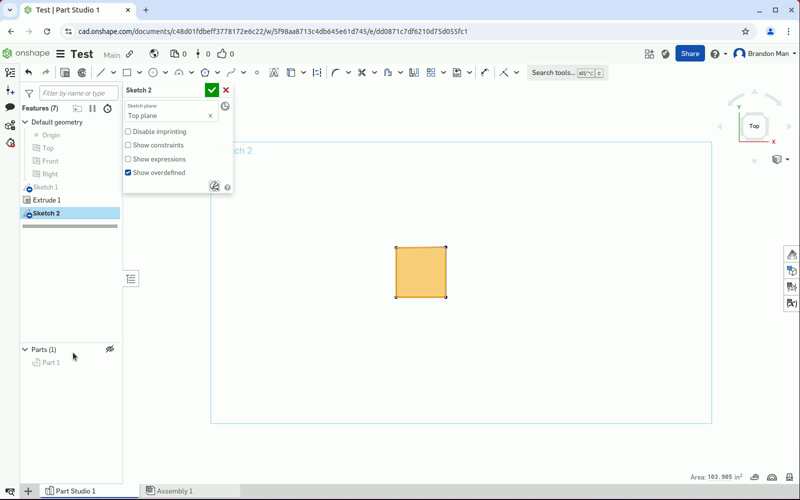
key(shift+e)
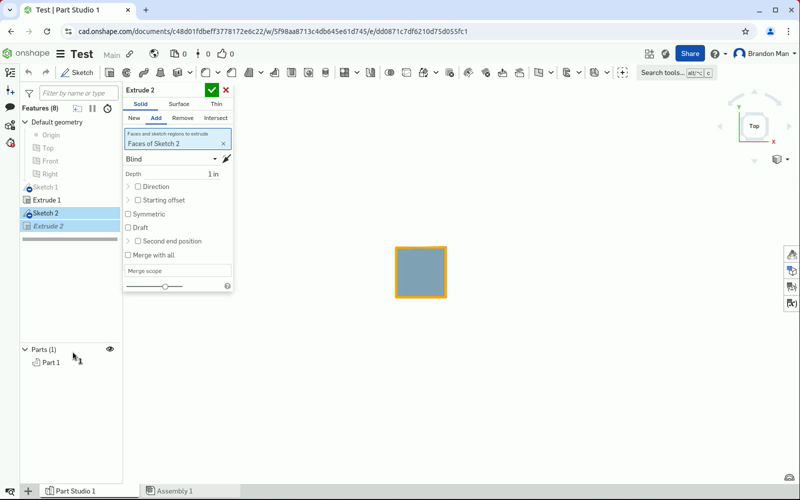
mouse_move(143, 106)
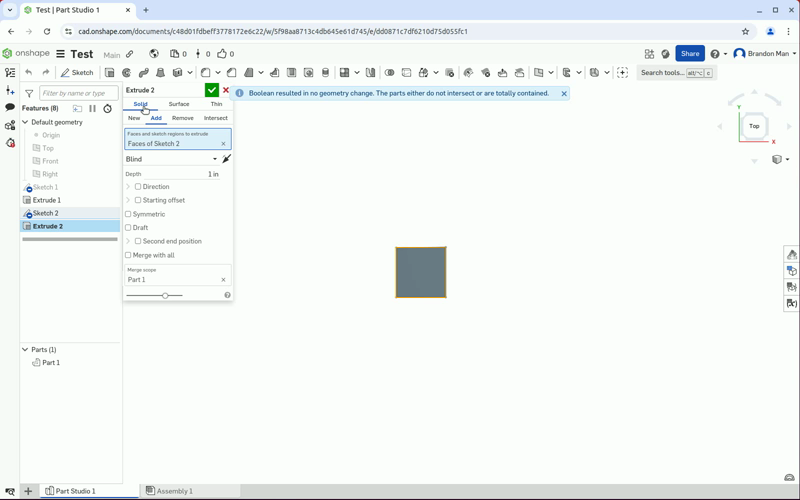
click(143, 106)
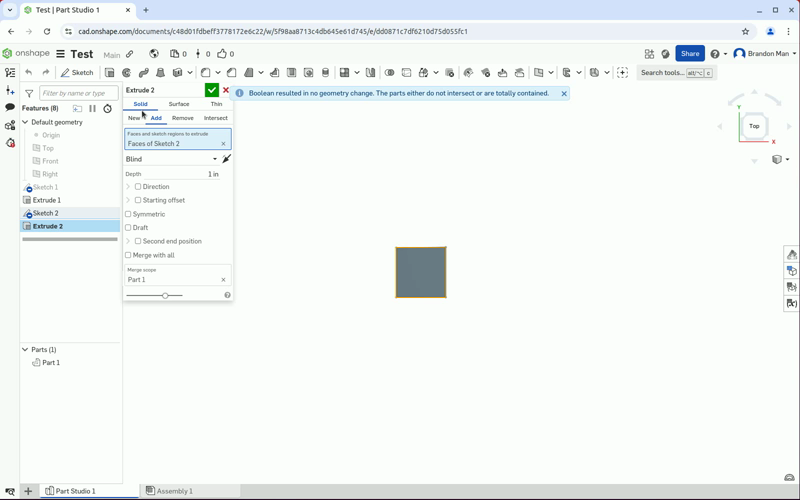
mouse_move(137, 120)
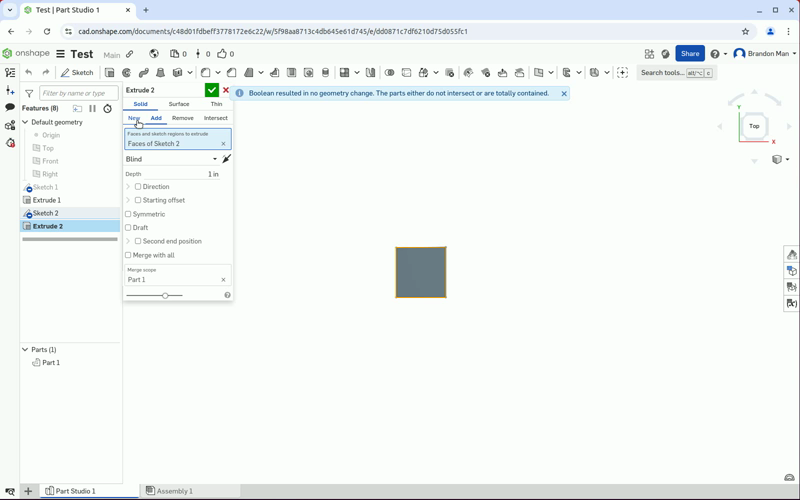
click(137, 120)
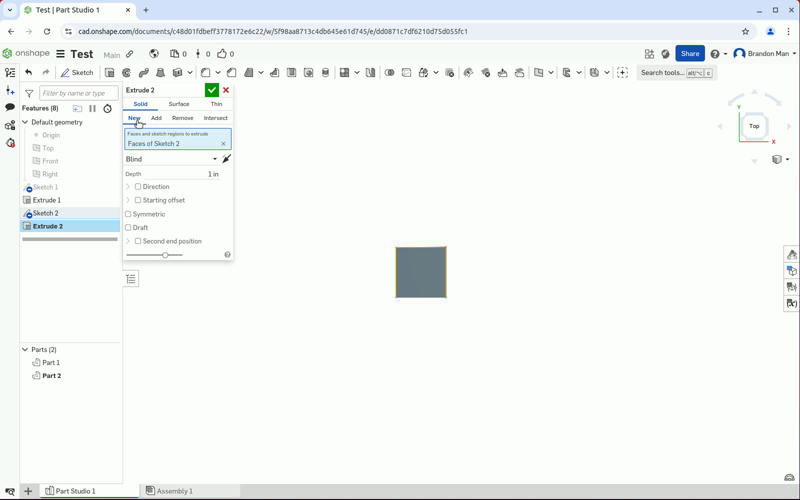
key(tab, 4)
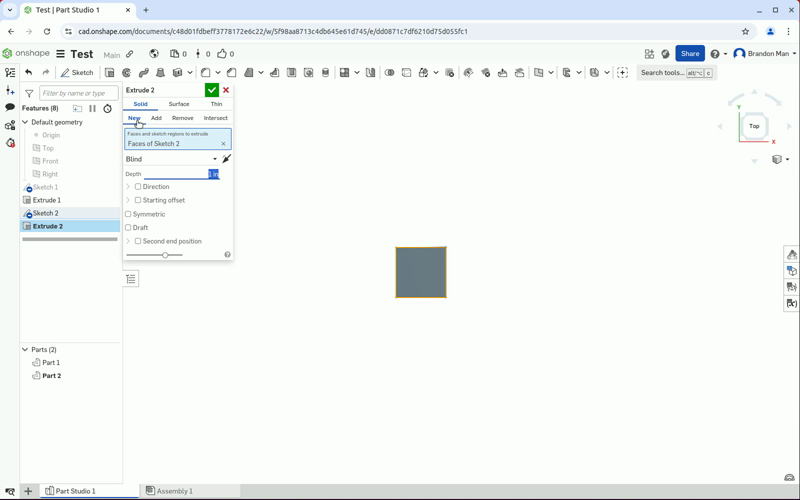
text(9.869)
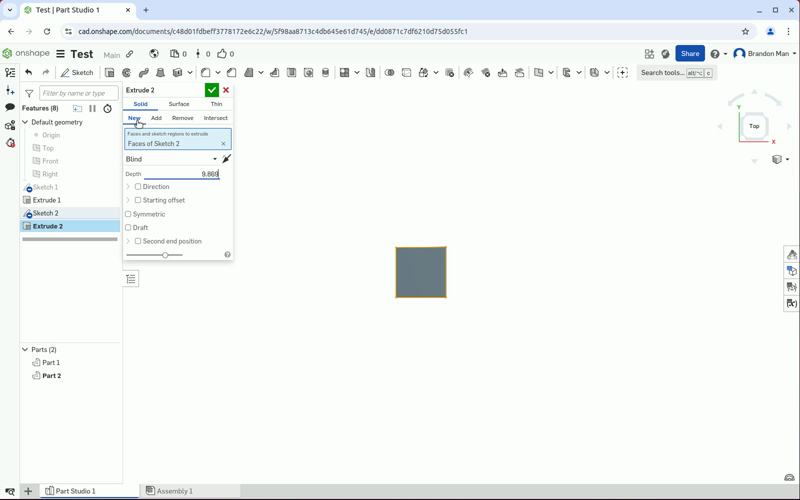
key(enter)
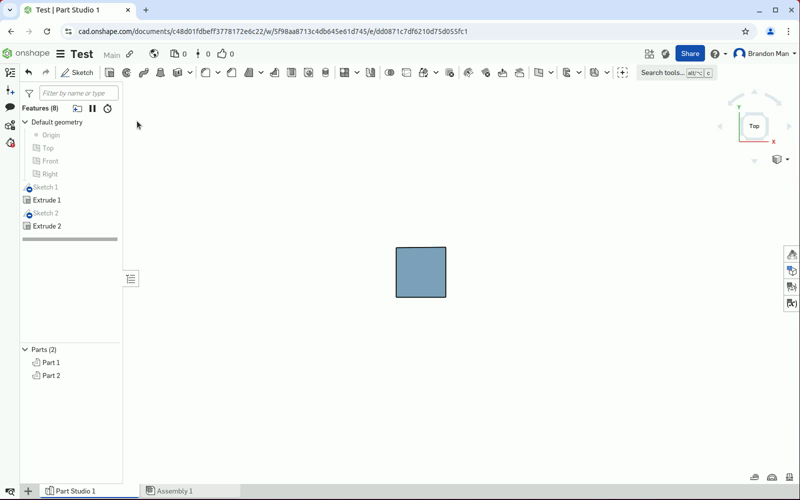
key(shift+h)
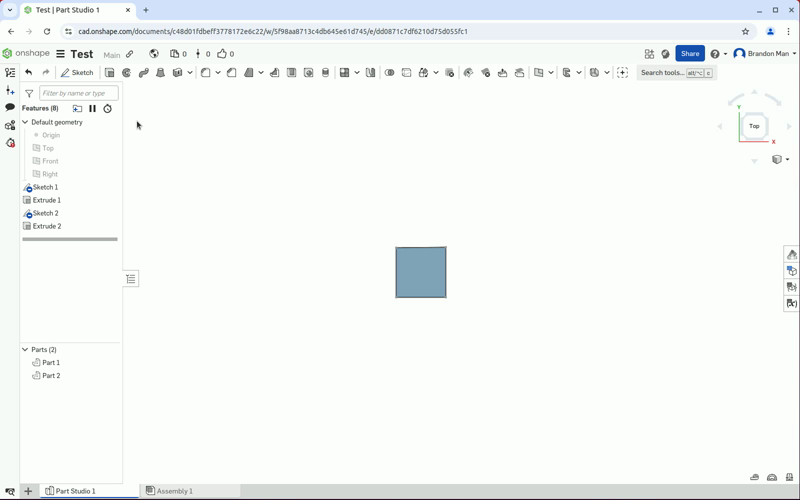
key(shift+h)
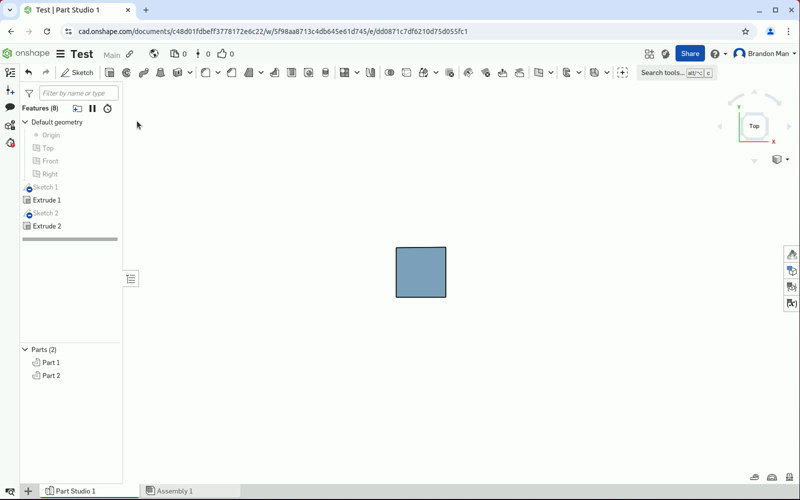
mouse_move(73, 189)
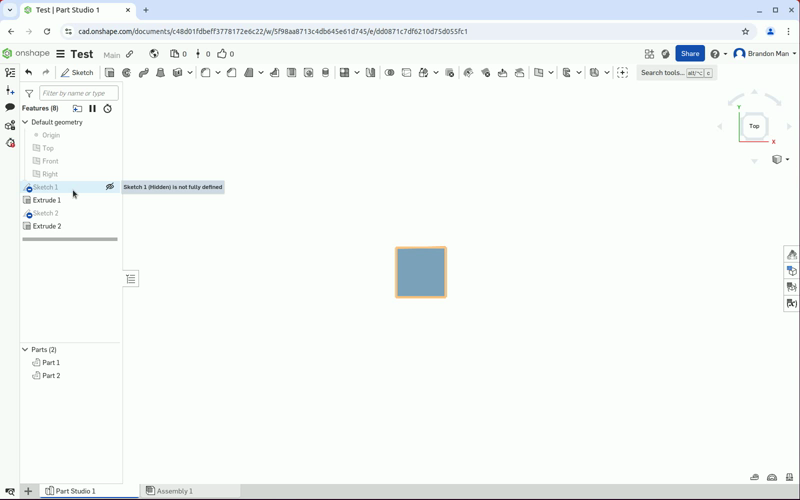
click(73, 189)
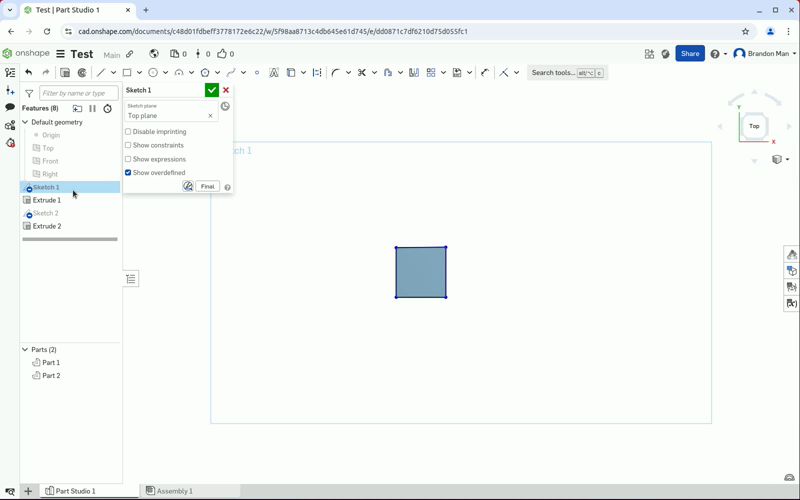
mouse_move(229, 92)
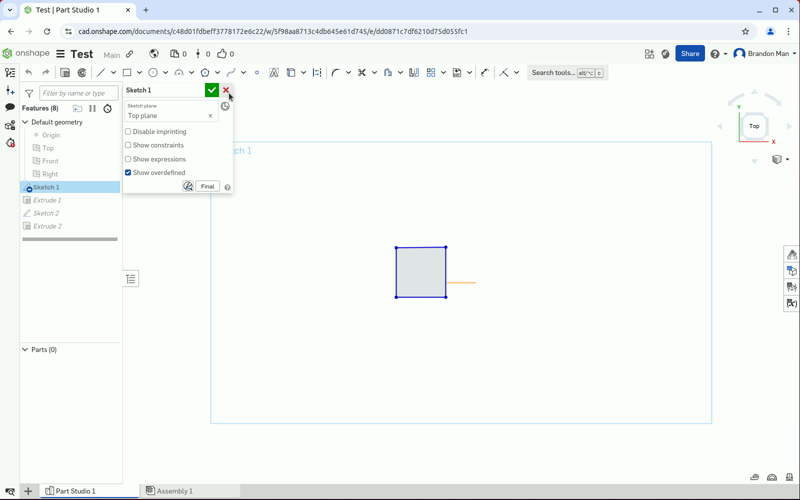
click(229, 92)
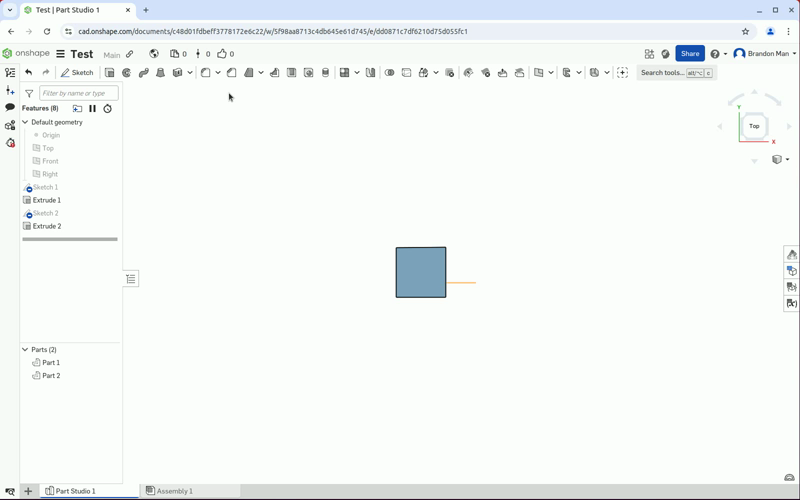
mouse_move(73, 352)
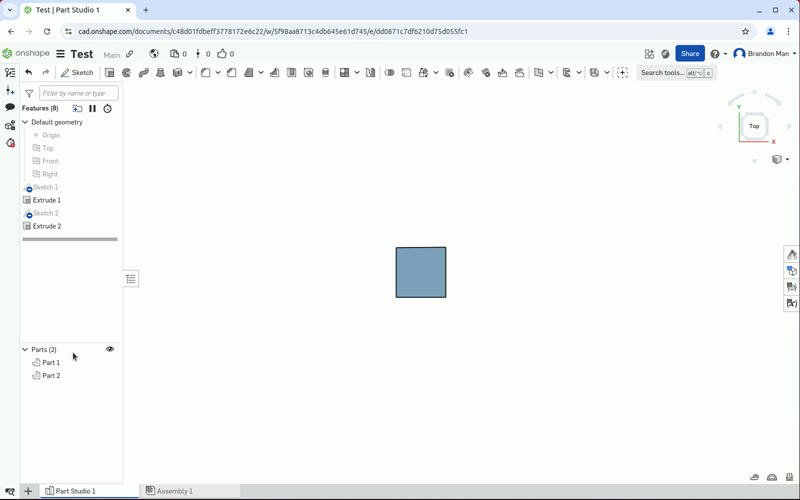
key(y)
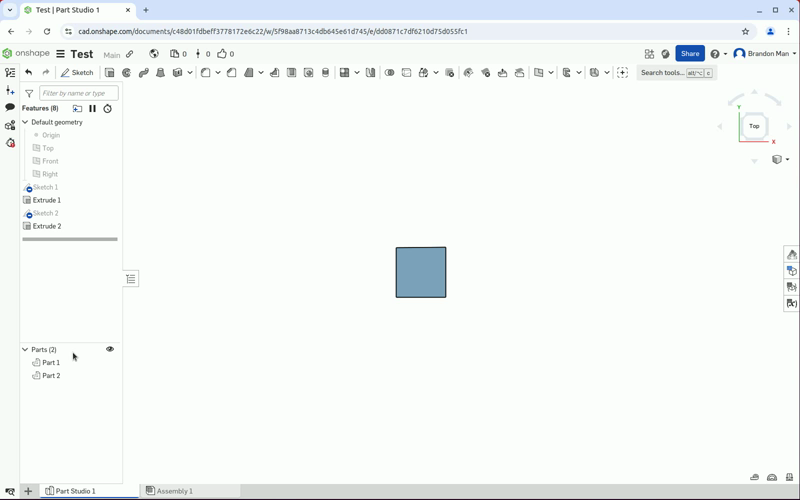
key(shift+p)
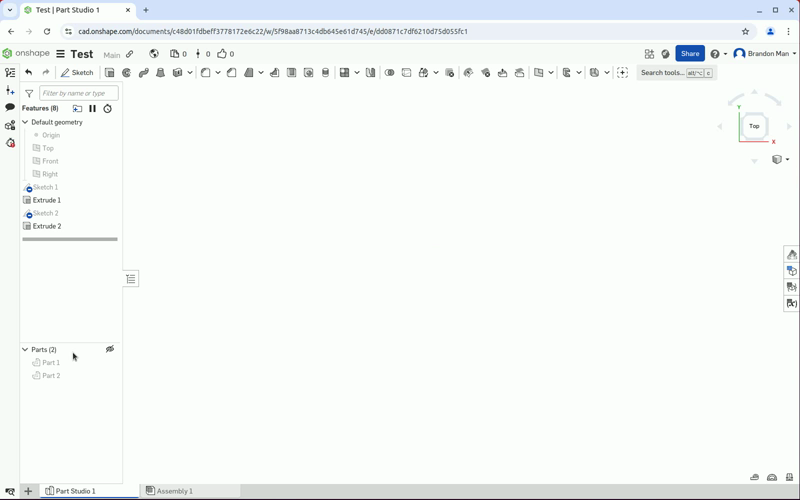
key(space)
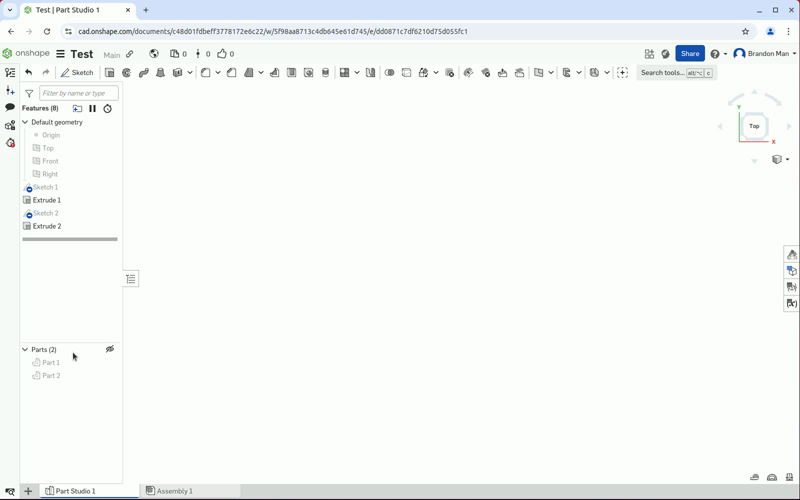
key_down(shift)
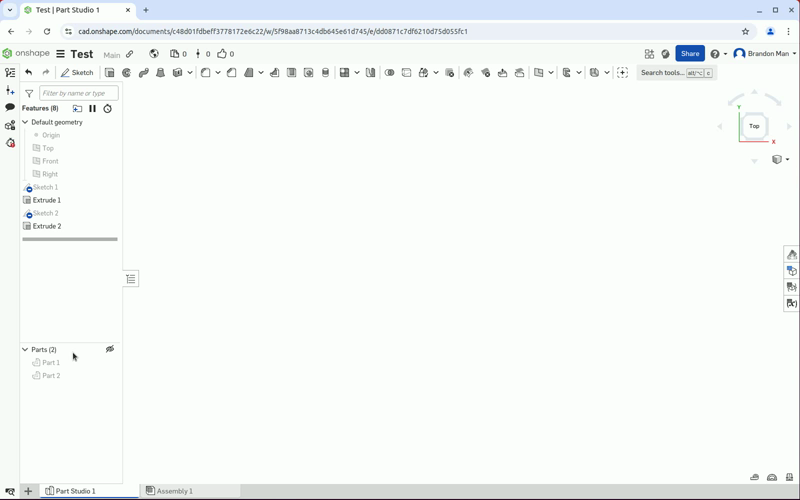
key(up)
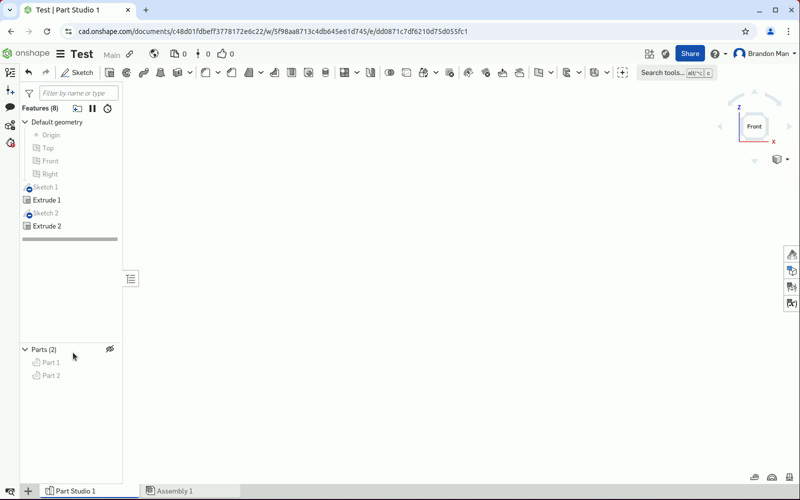
key_up(shift)
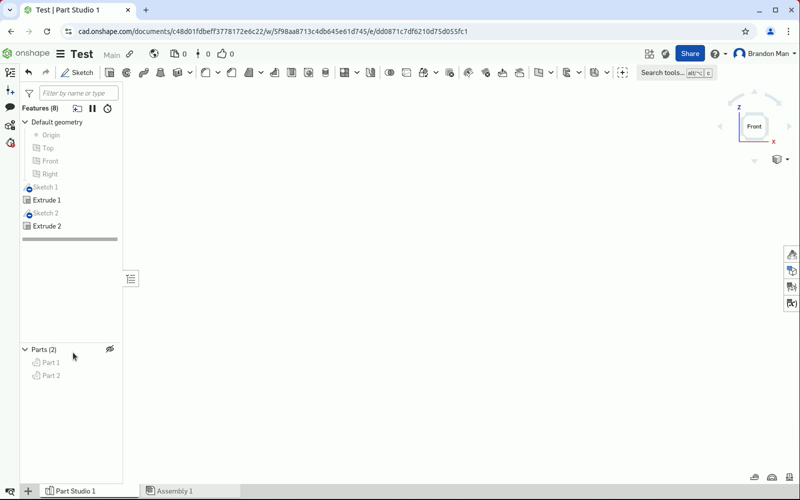
key(space)
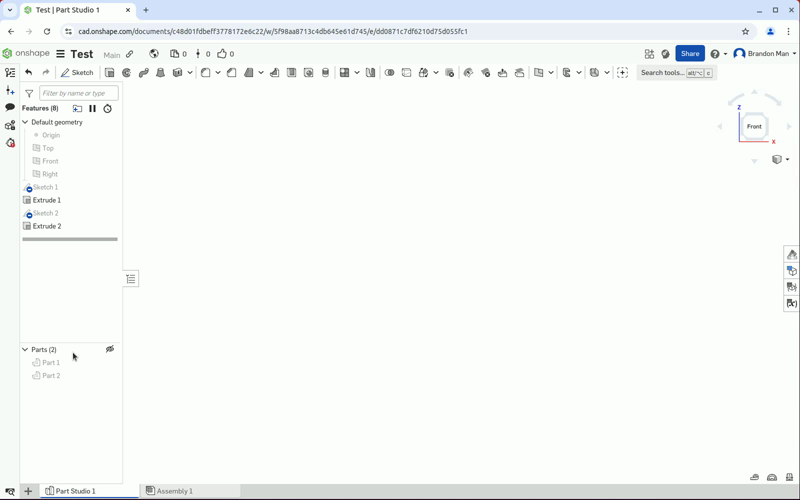
key_down(shift)
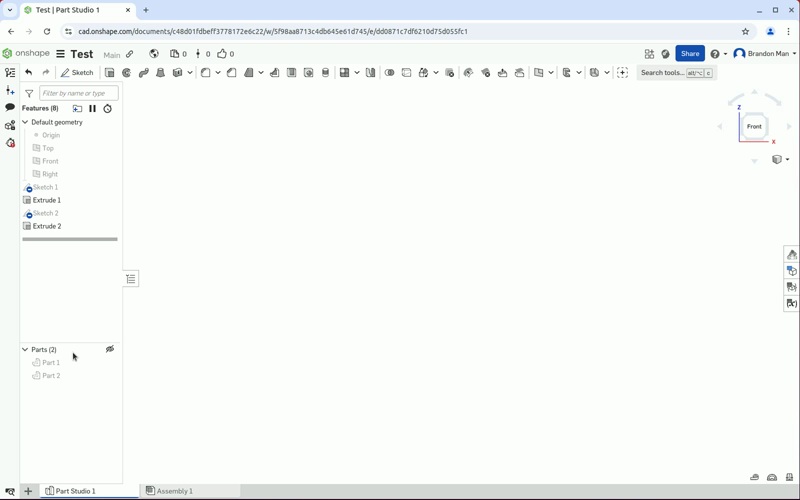
key(left)
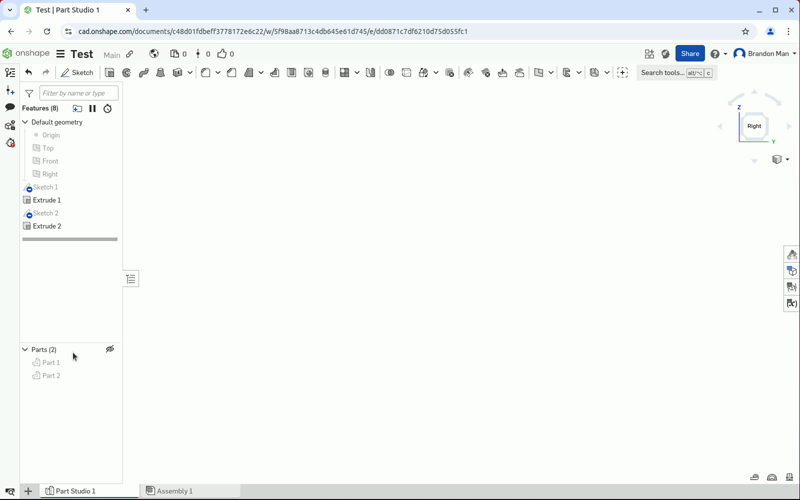
key_up(shift)
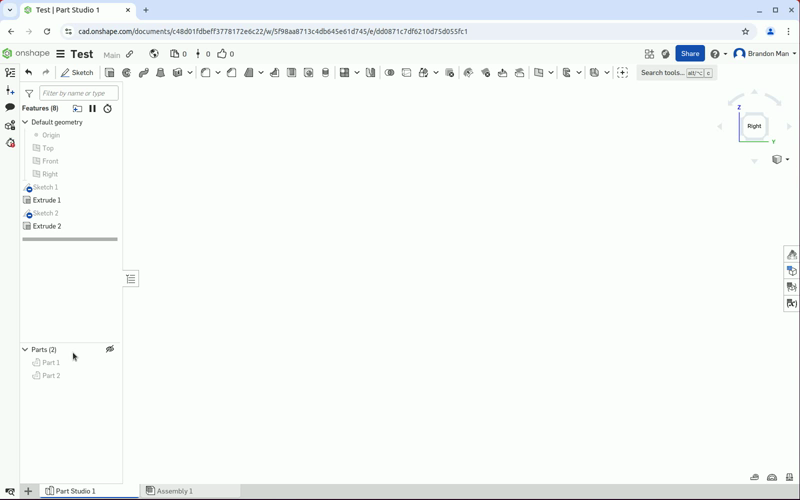
mouse_move(73, 352)
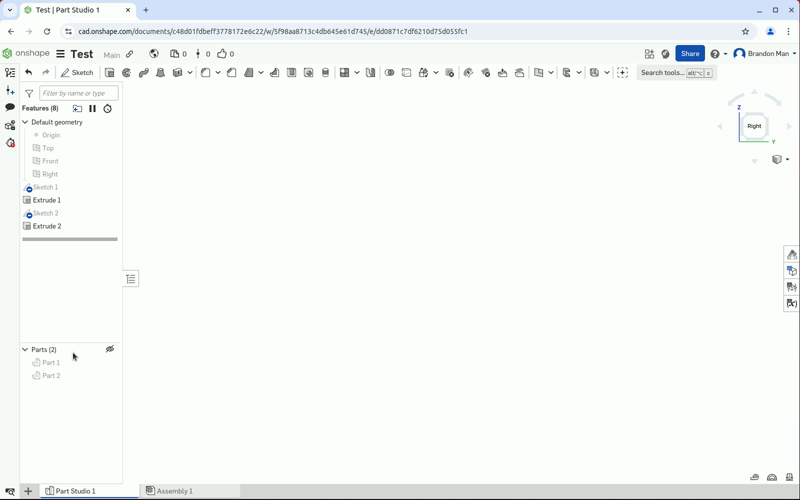
key(shift+y)
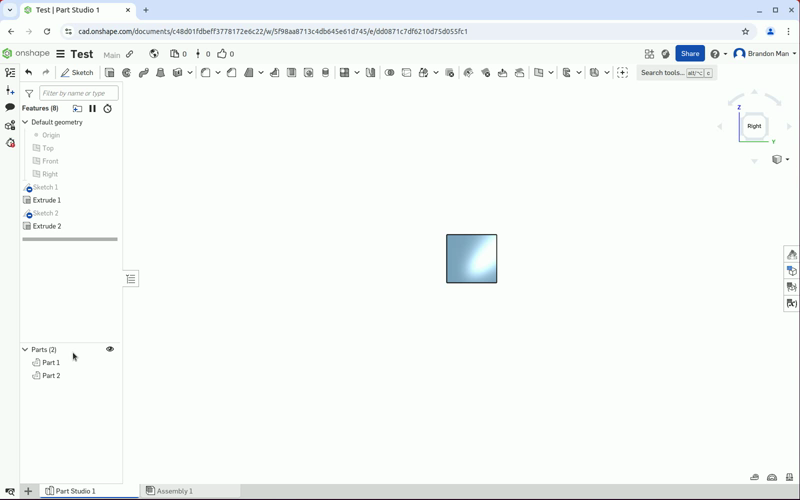
mouse_move(541, 75)
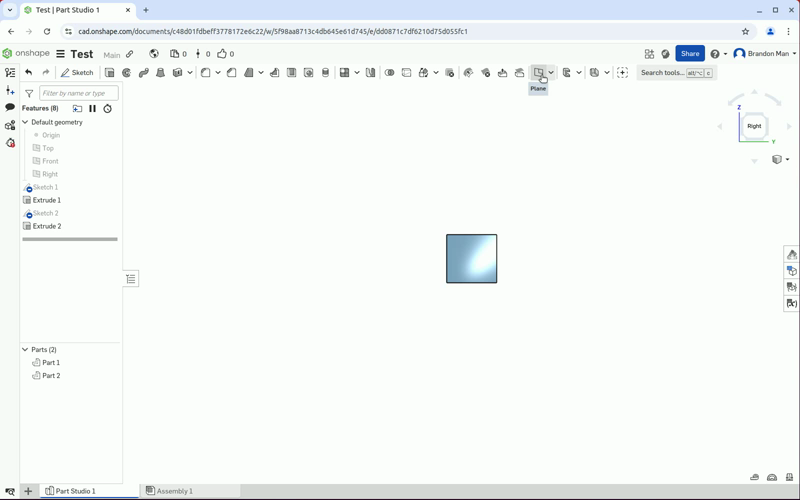
click(541, 75)
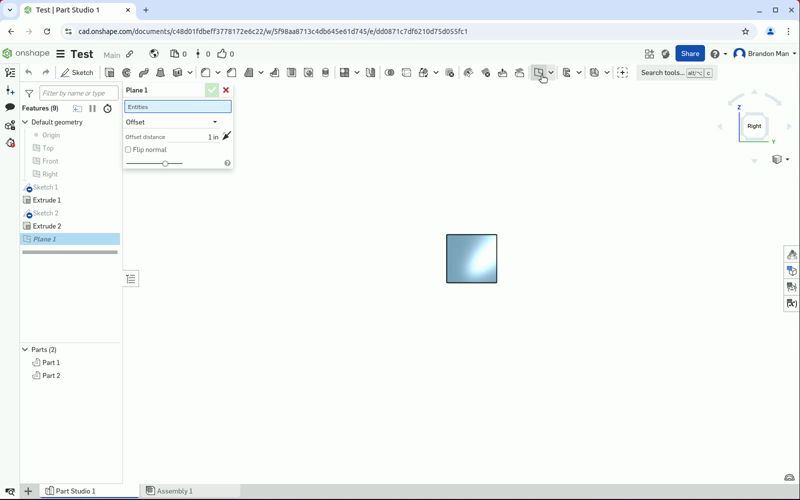
mouse_move(73, 176)
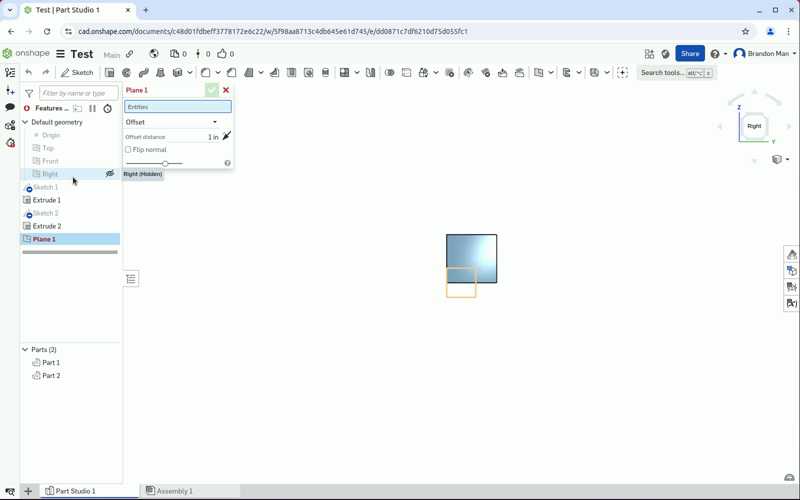
click(73, 176)
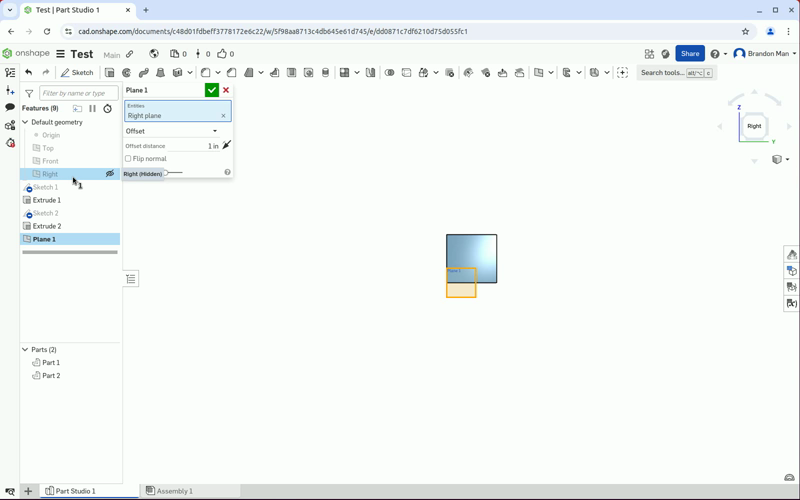
key(tab, 2)
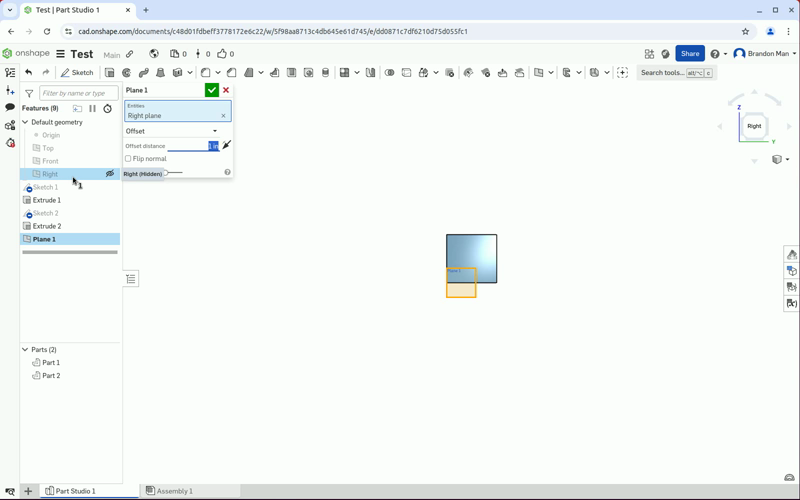
text(13.249)
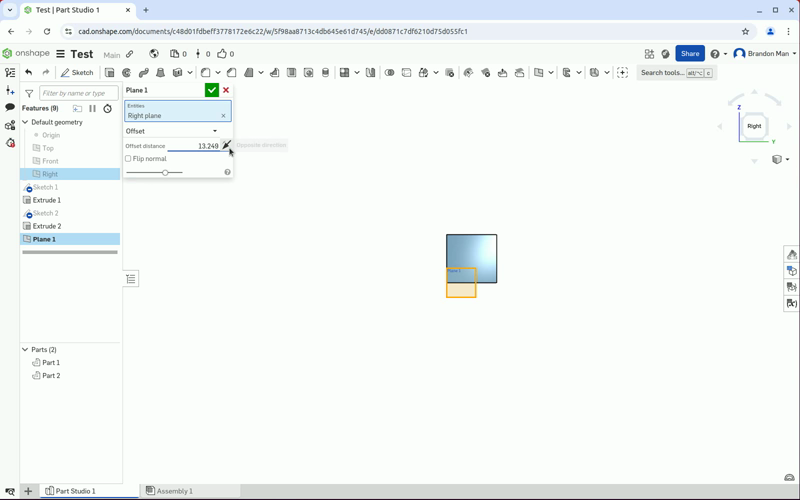
mouse_move(229, 147)
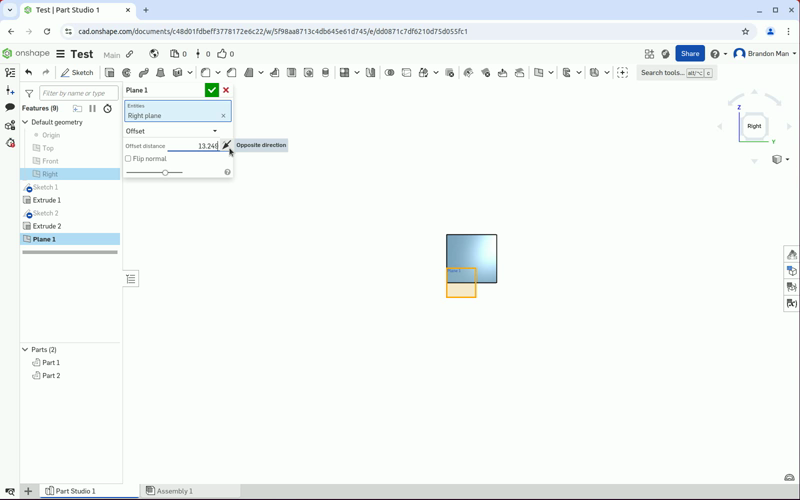
click(229, 147)
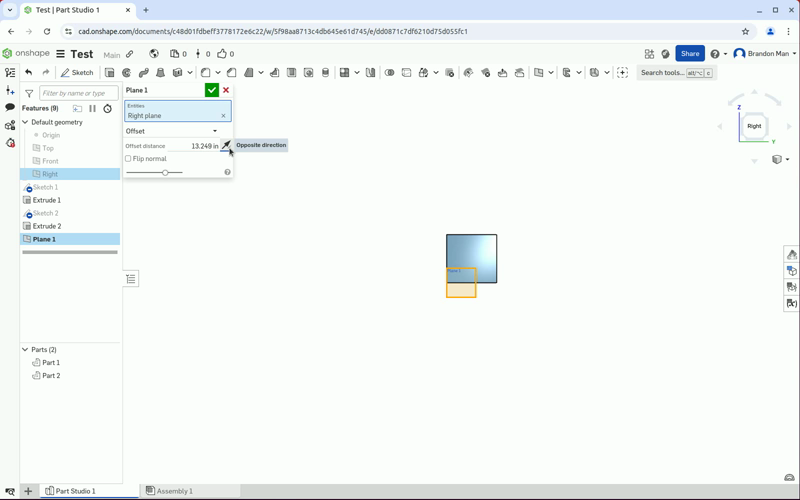
key(enter, 2)
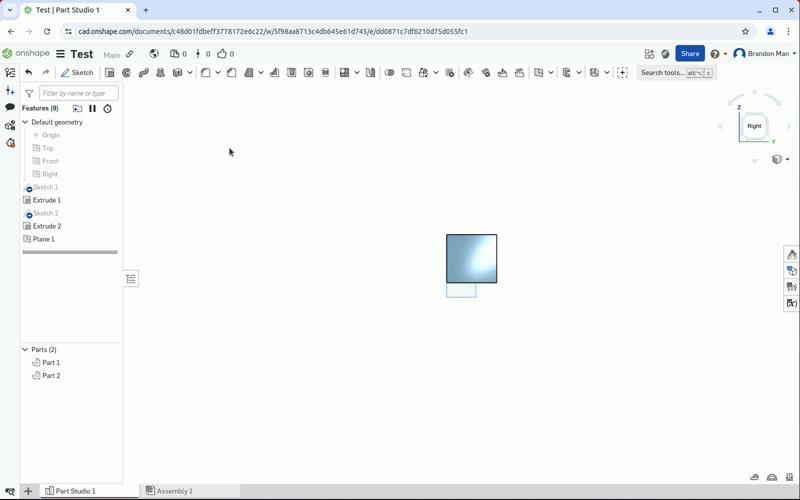
key(shift+s)
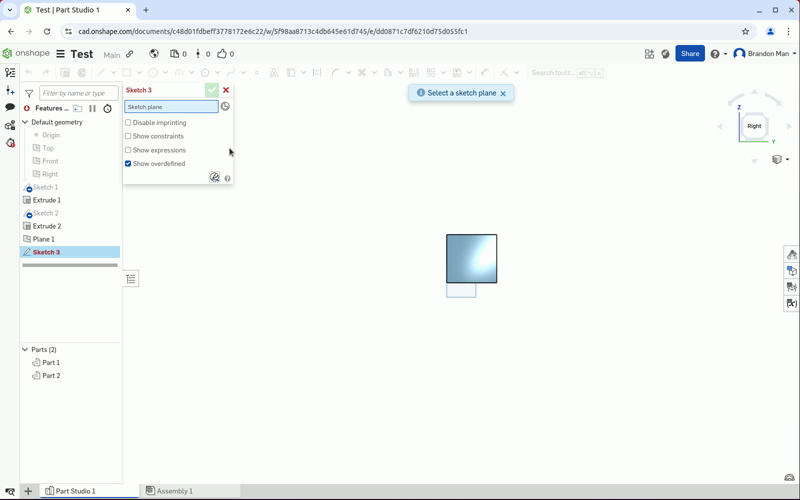
mouse_move(73, 241)
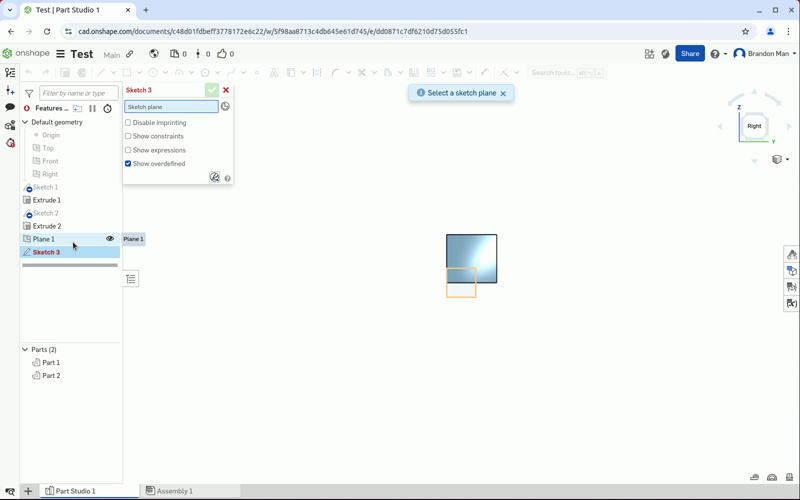
click(73, 241)
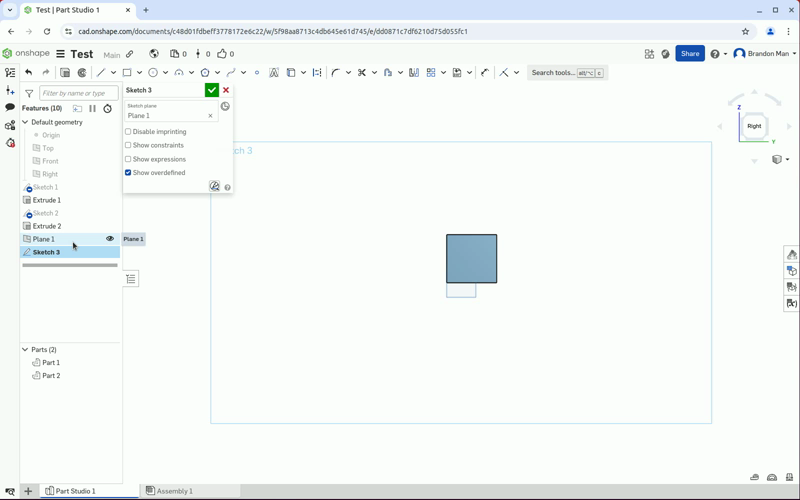
mouse_move(73, 352)
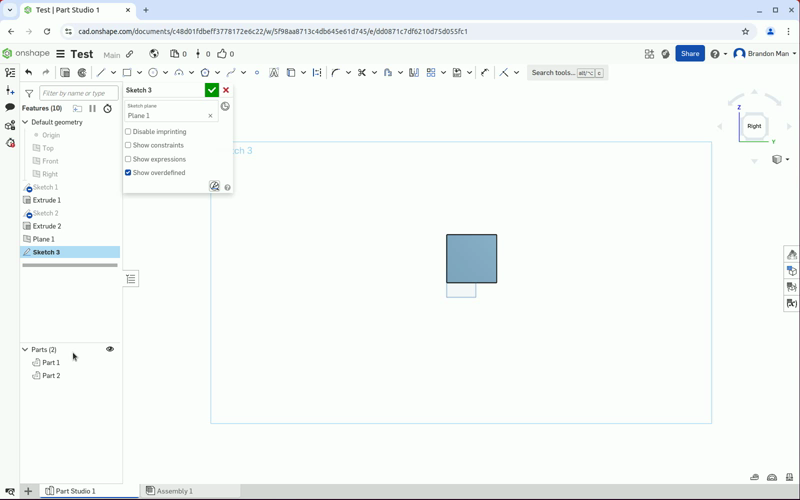
key(y)
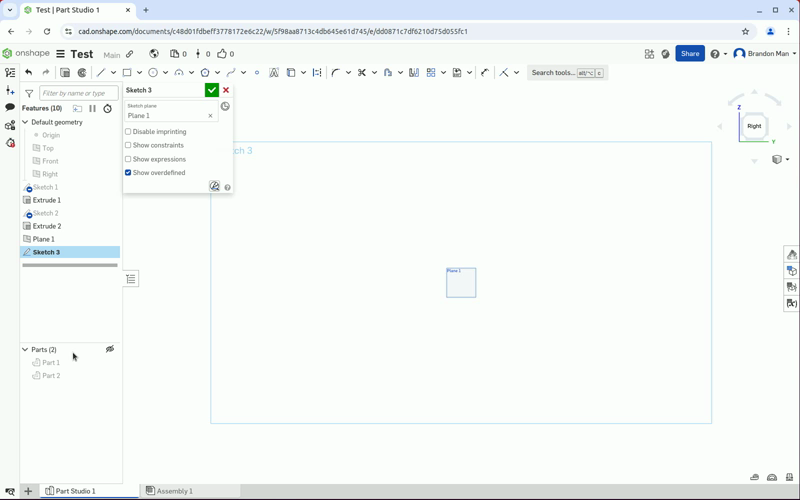
key(l)
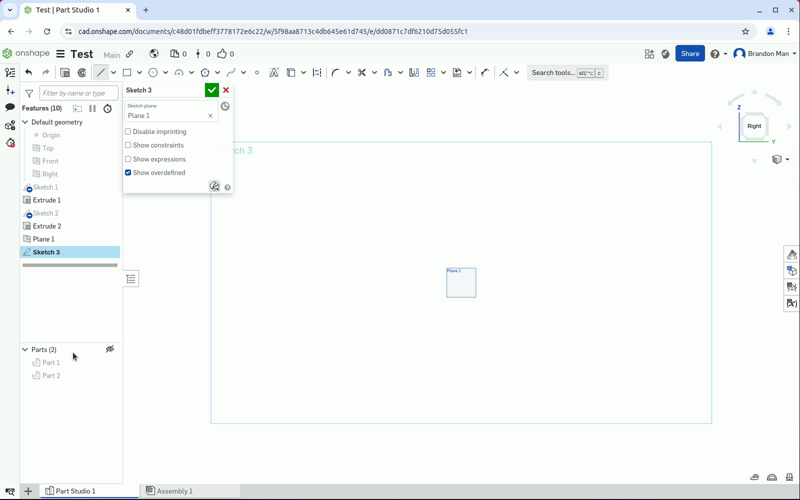
key_down(shift)
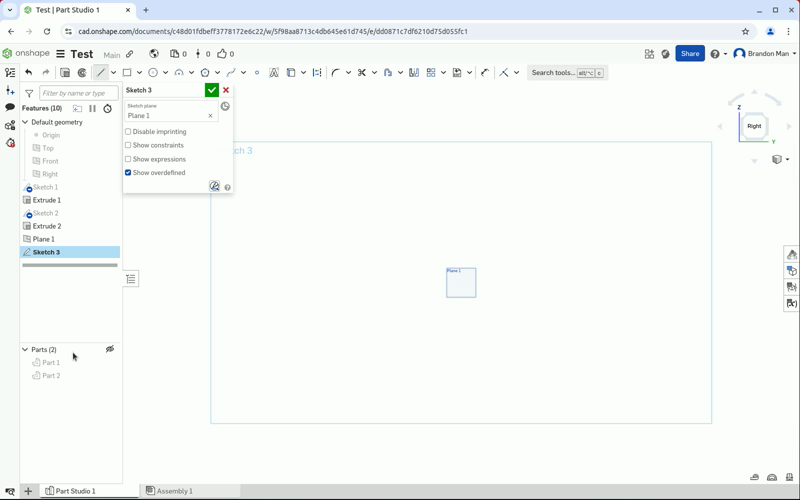
mouse_move(447, 282)
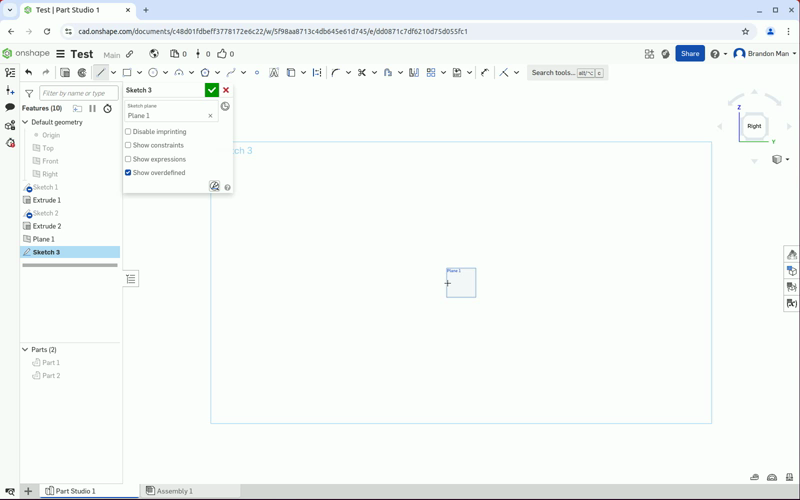
click(447, 282)
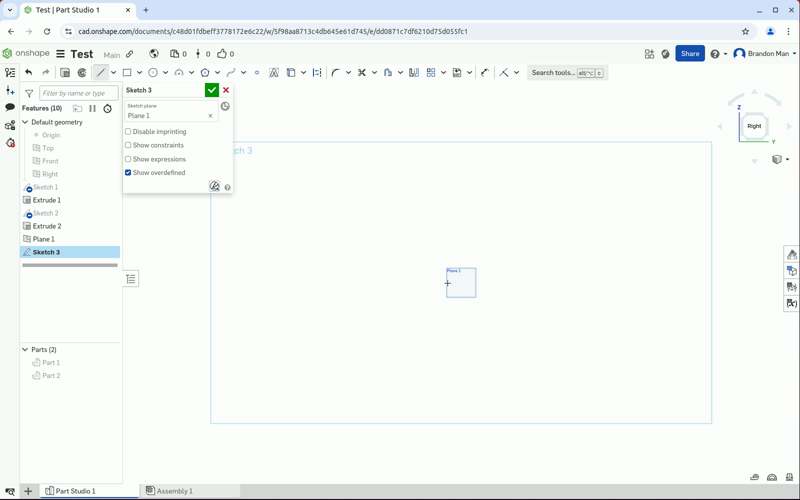
key_up(shift)
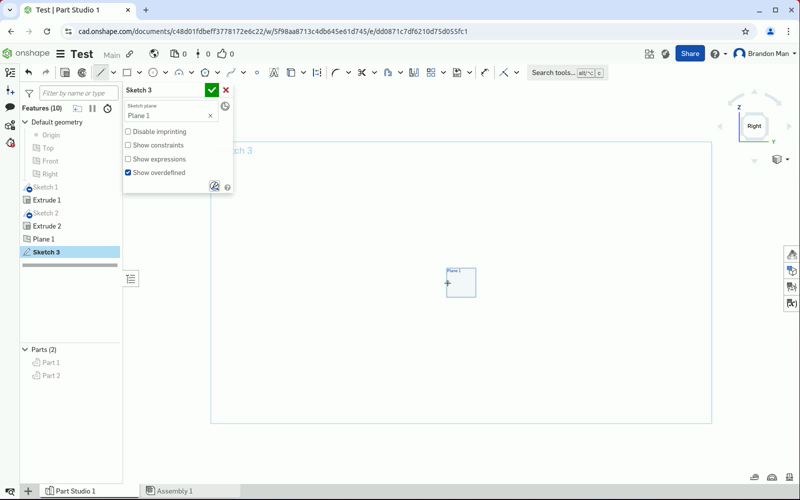
key_down(shift)
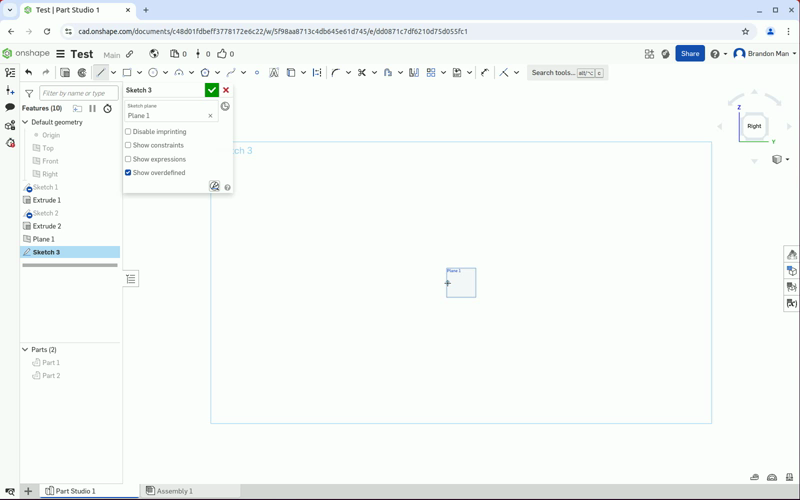
mouse_move(477, 282)
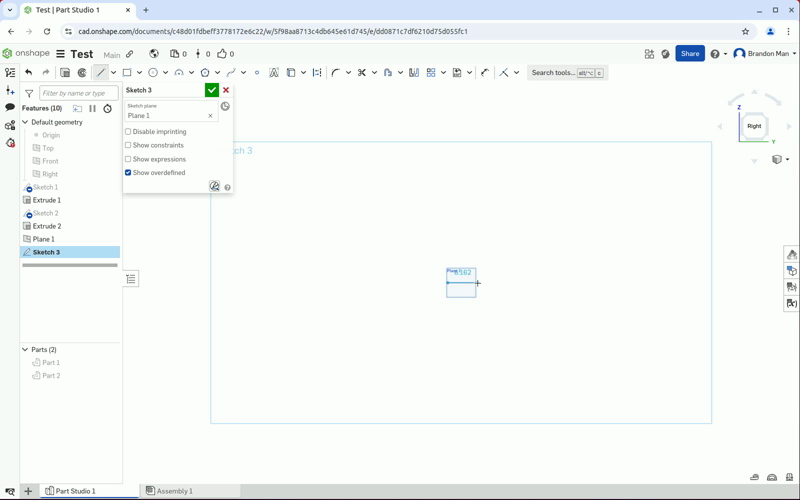
mouse_move(483, 282)
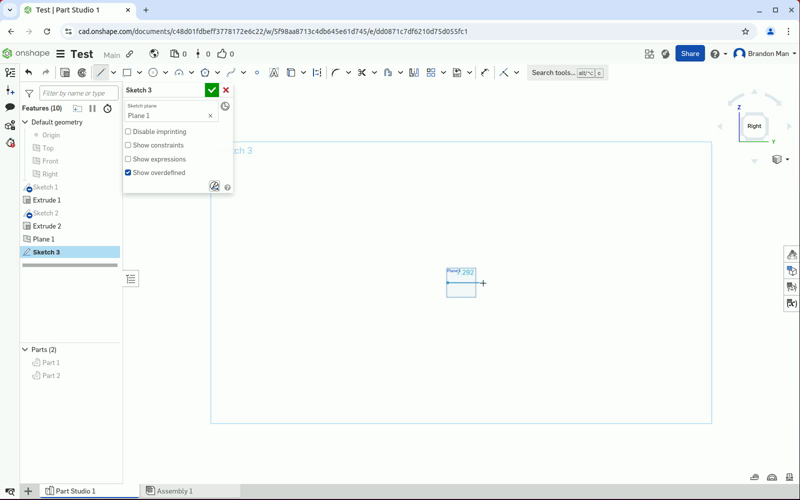
click(483, 282)
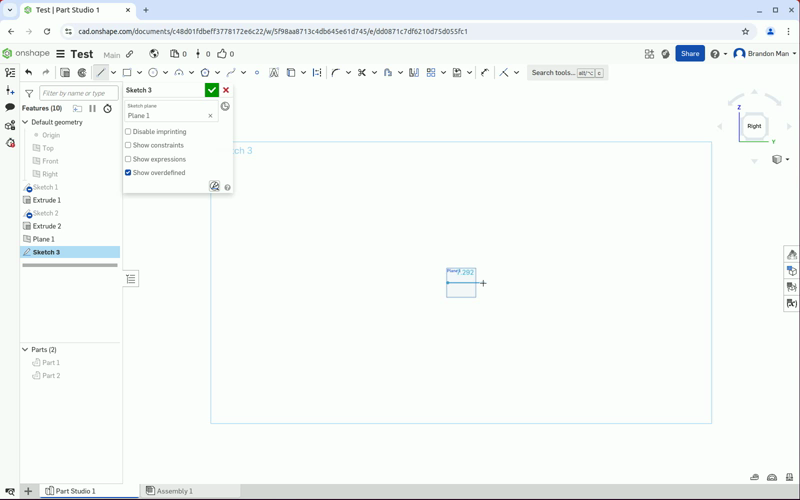
key_up(shift)
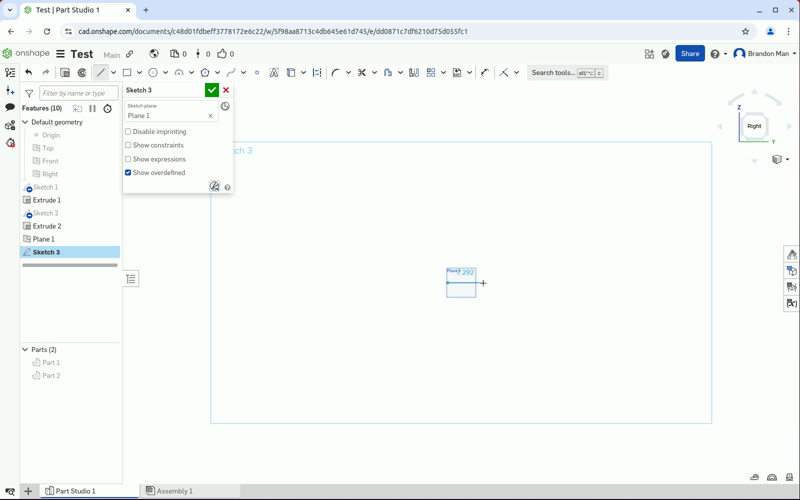
key_down(shift)
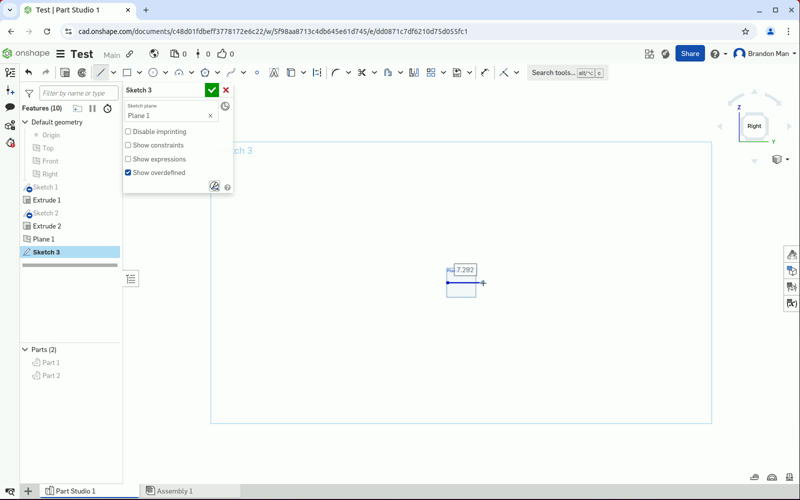
mouse_move(447, 234)
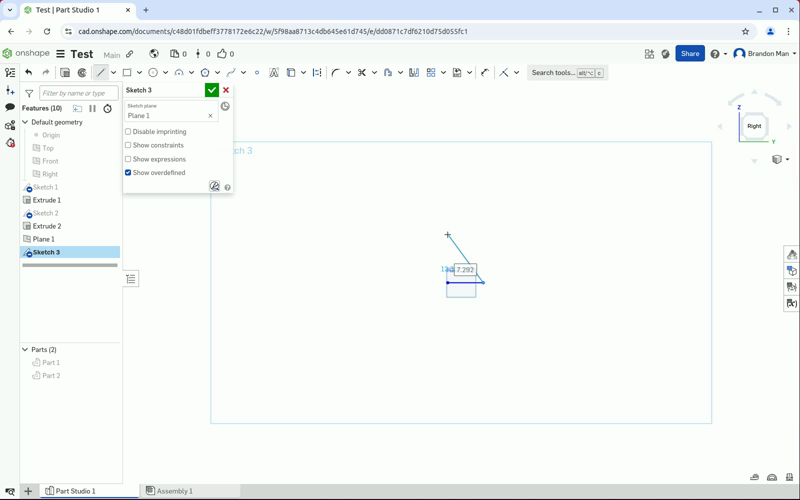
click(447, 234)
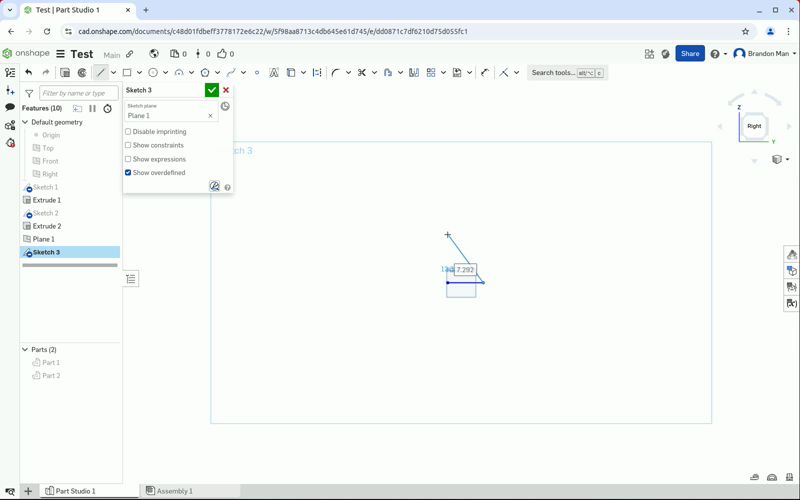
key_up(shift)
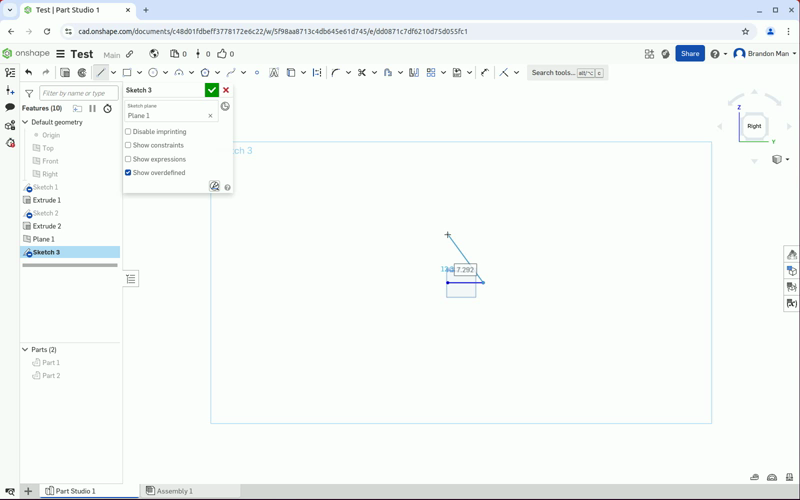
mouse_move(477, 234)
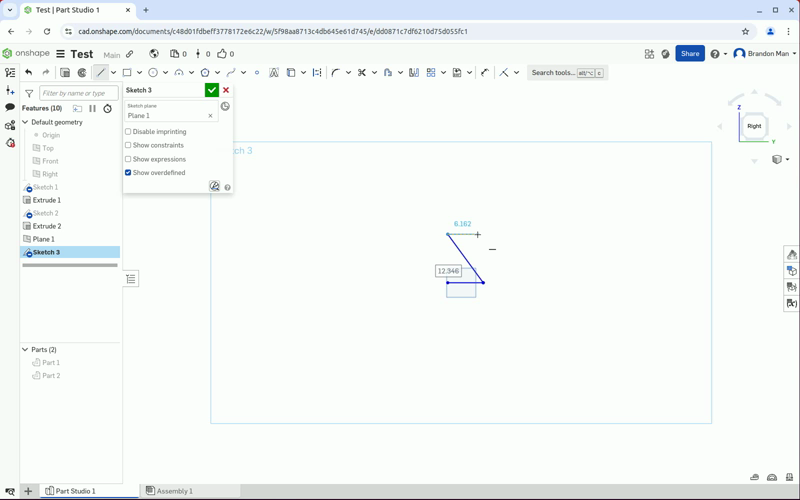
key_down(shift)
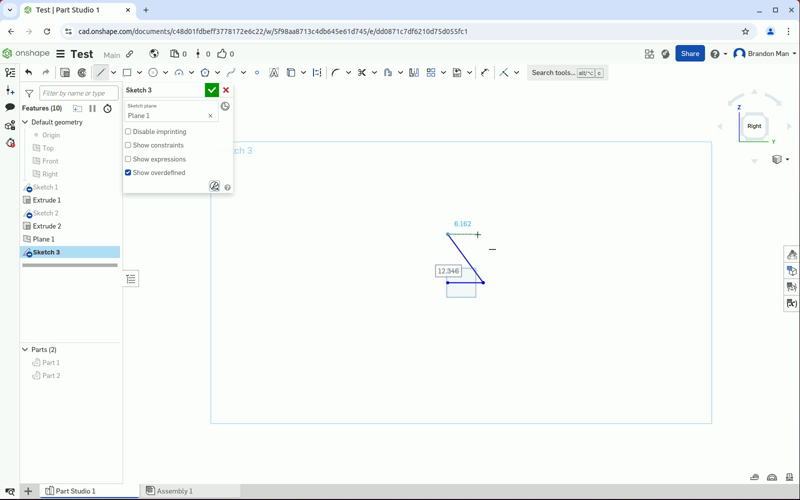
mouse_move(447, 282)
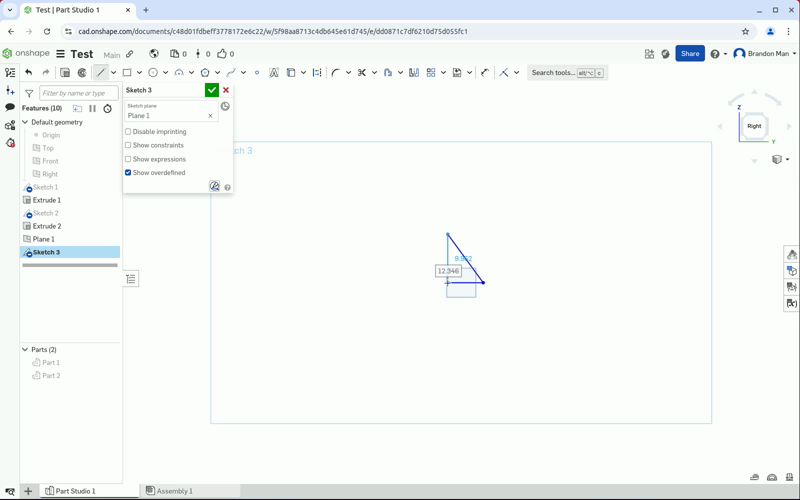
key_up(shift)
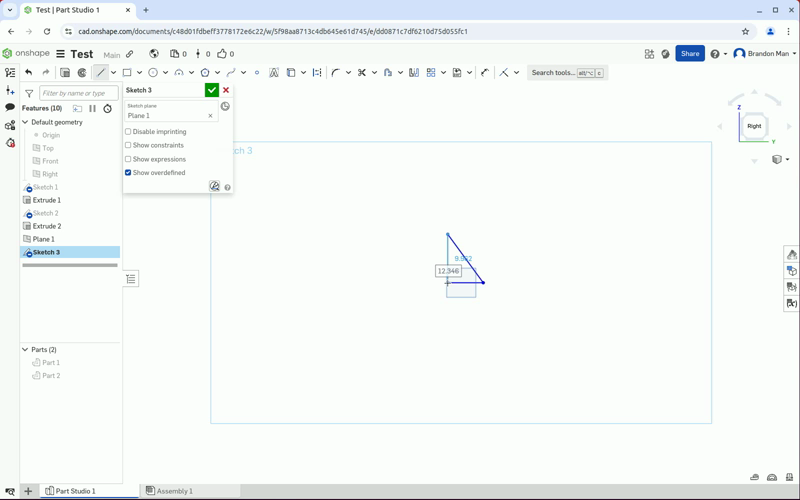
click(447, 282)
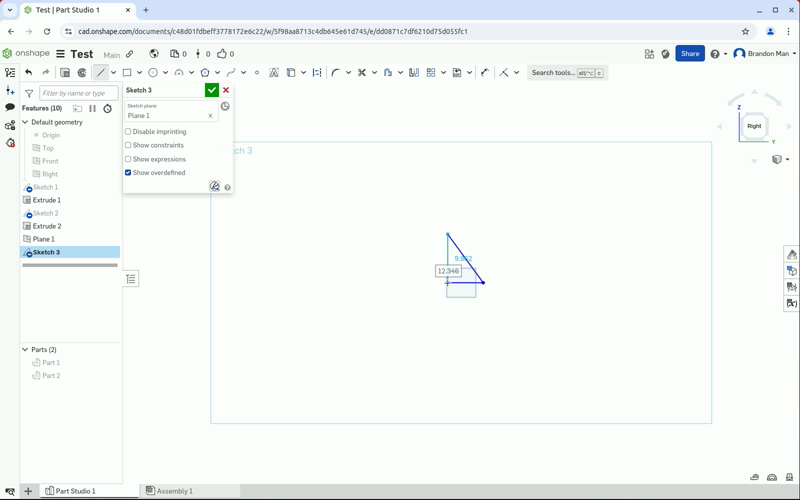
key(esc)
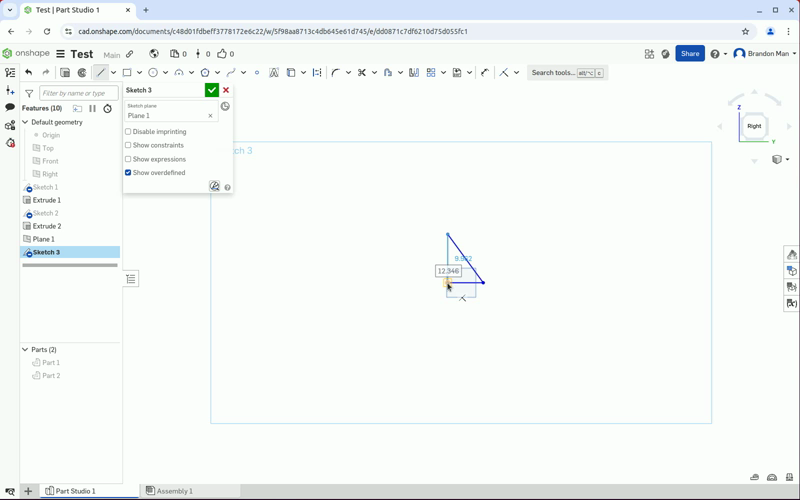
mouse_move(471, 277)
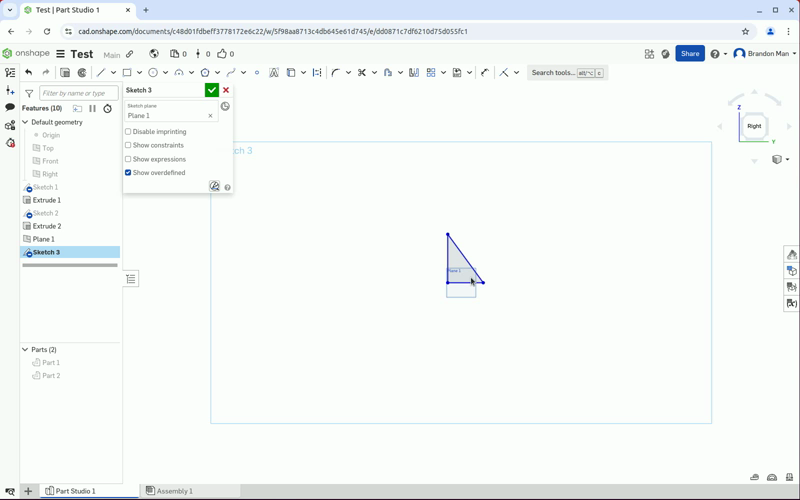
scroll(6)
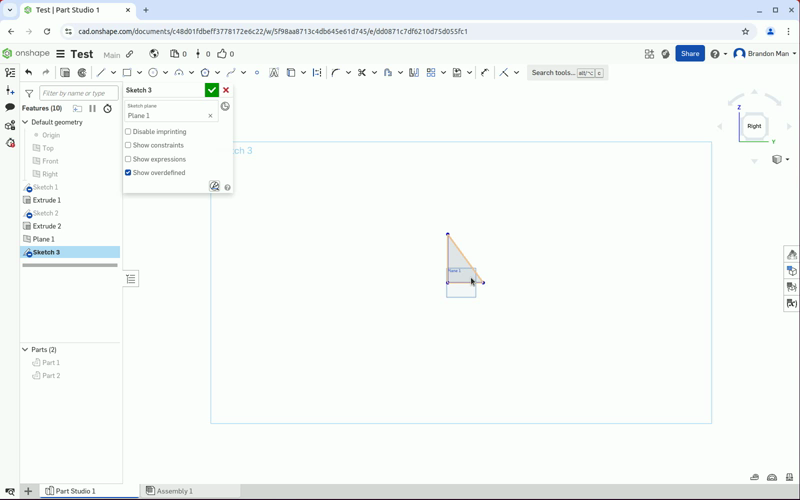
scroll(6)
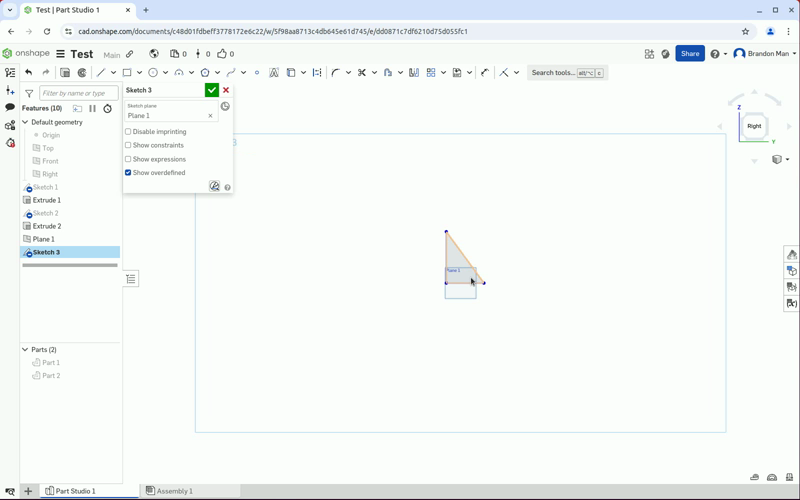
scroll(6)
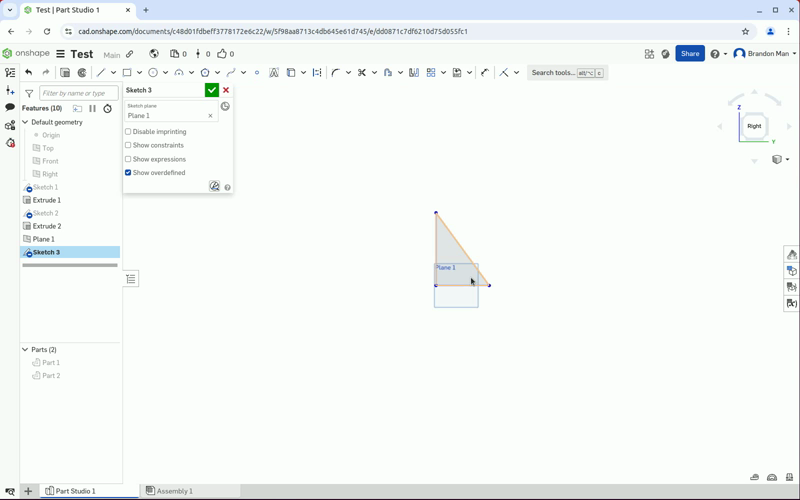
scroll(6)
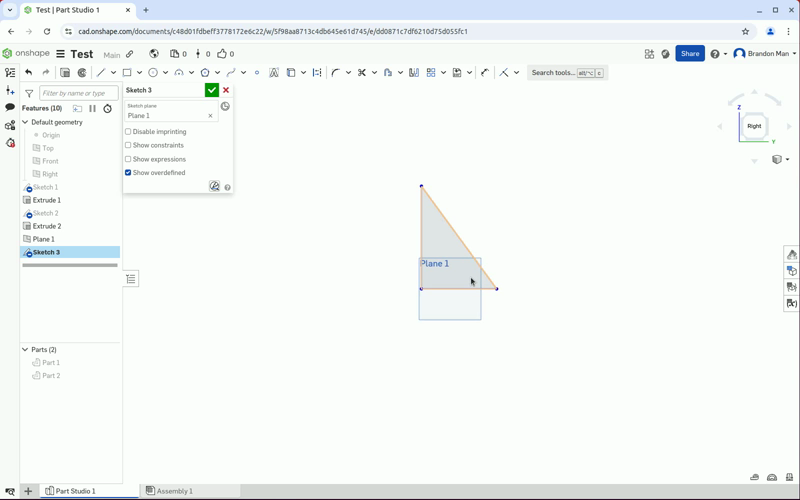
scroll(6)
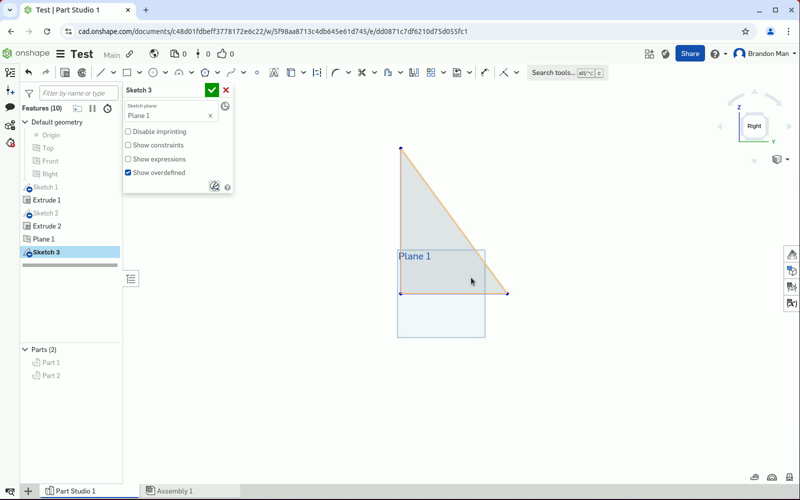
scroll(6)
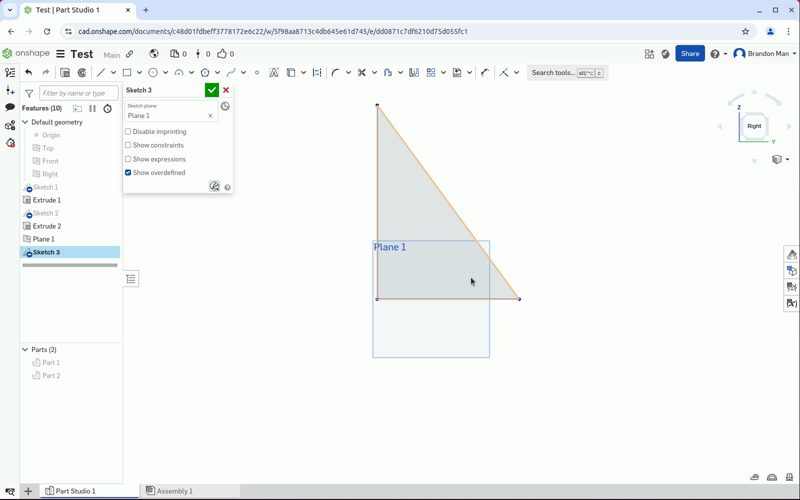
scroll(6)
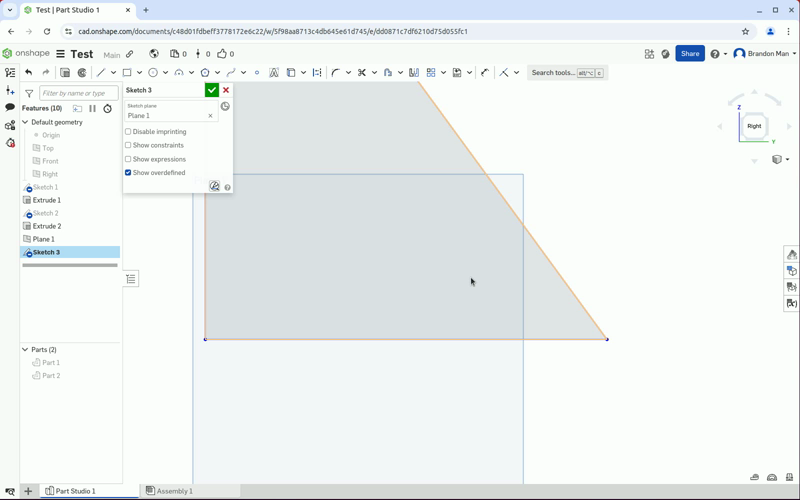
click(471, 277)
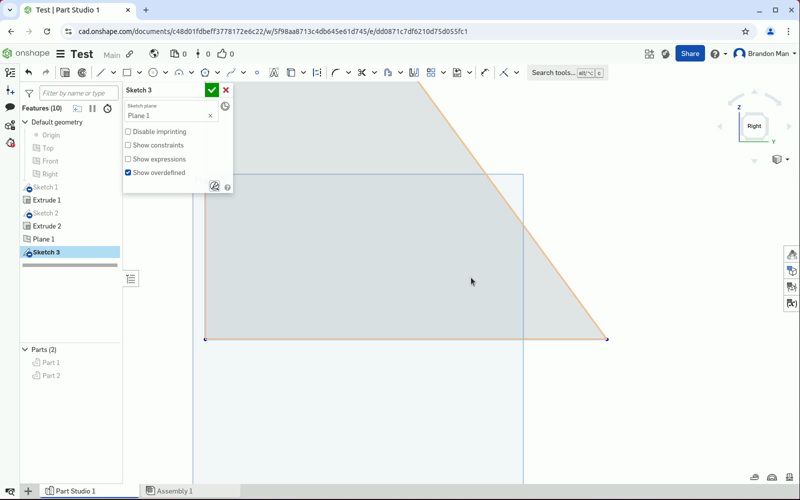
scroll(-6)
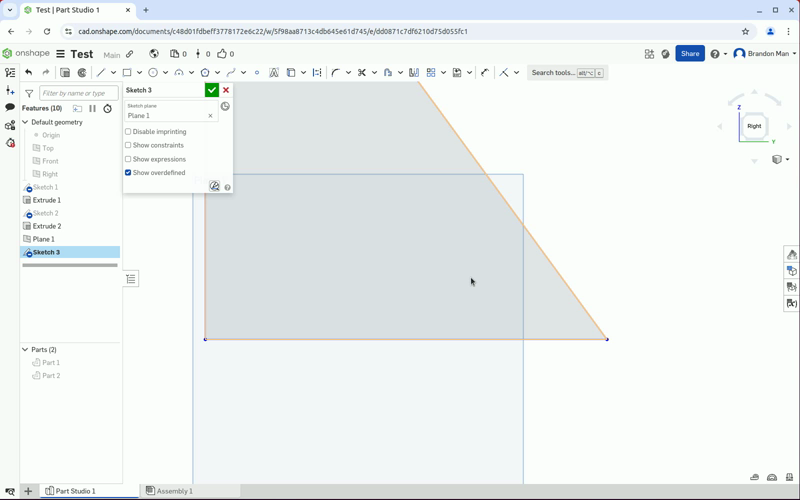
scroll(-6)
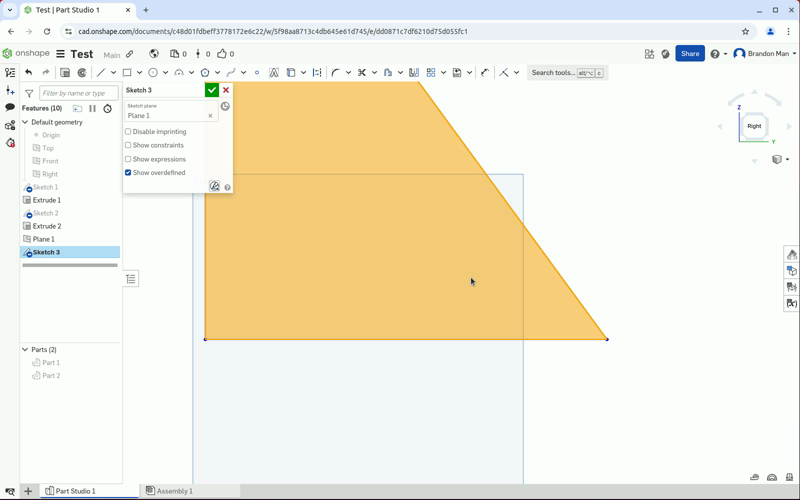
scroll(-6)
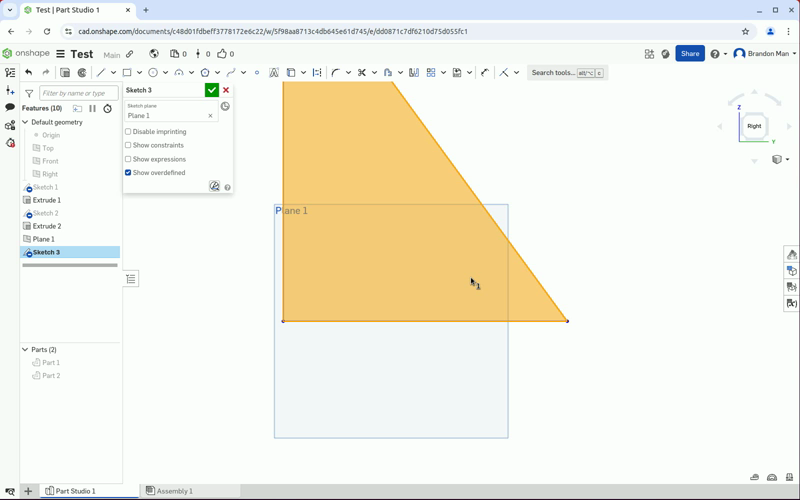
scroll(-6)
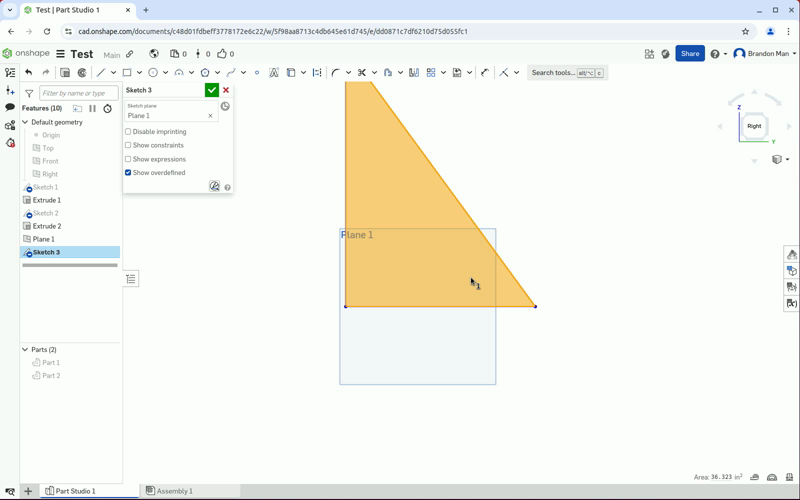
scroll(-6)
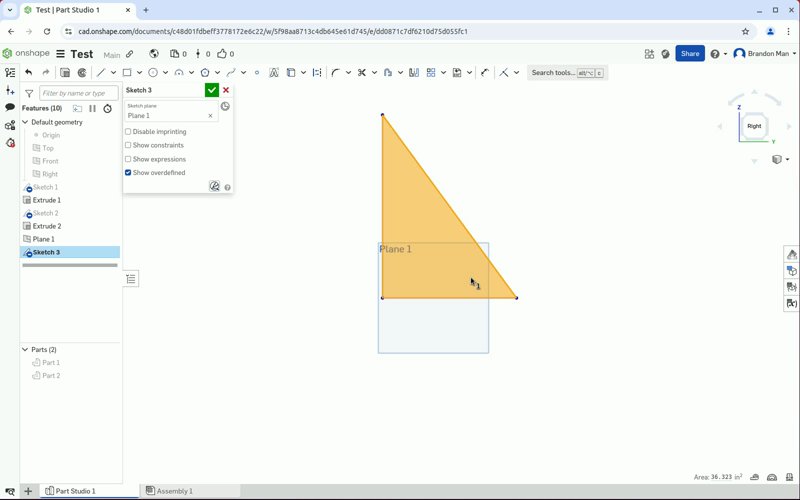
scroll(-6)
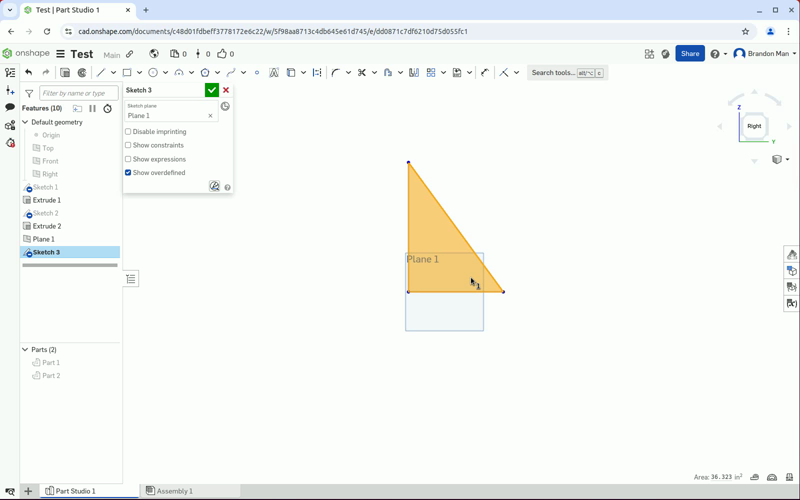
scroll(-6)
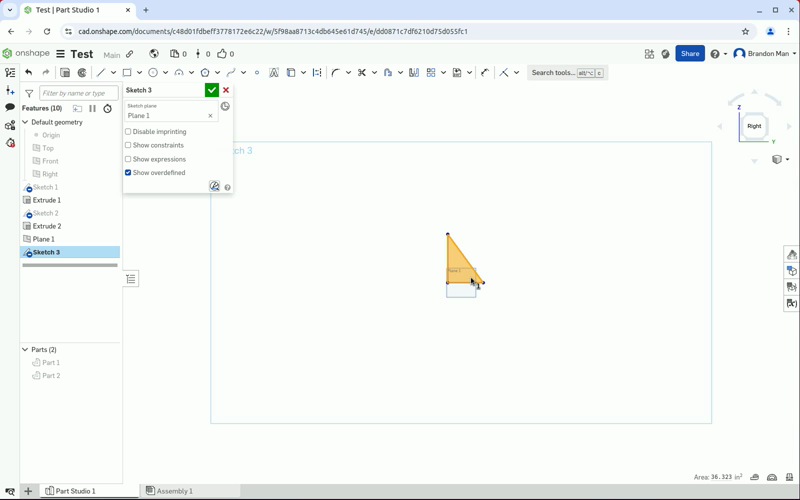
mouse_move(73, 352)
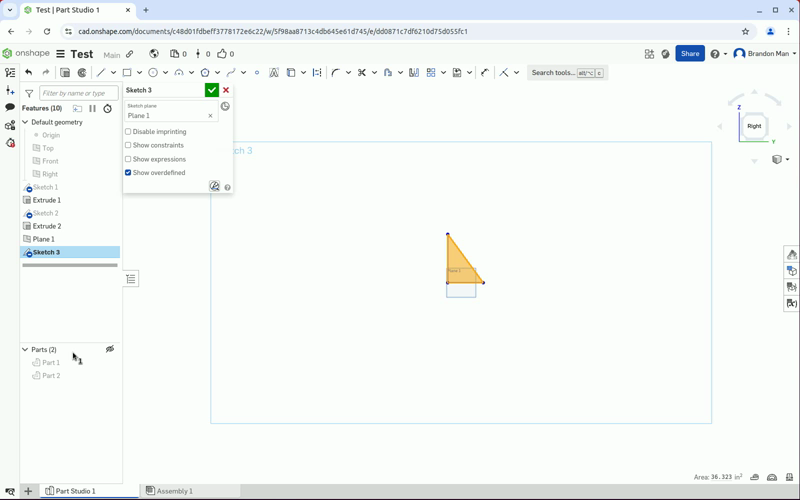
key(shift+y)
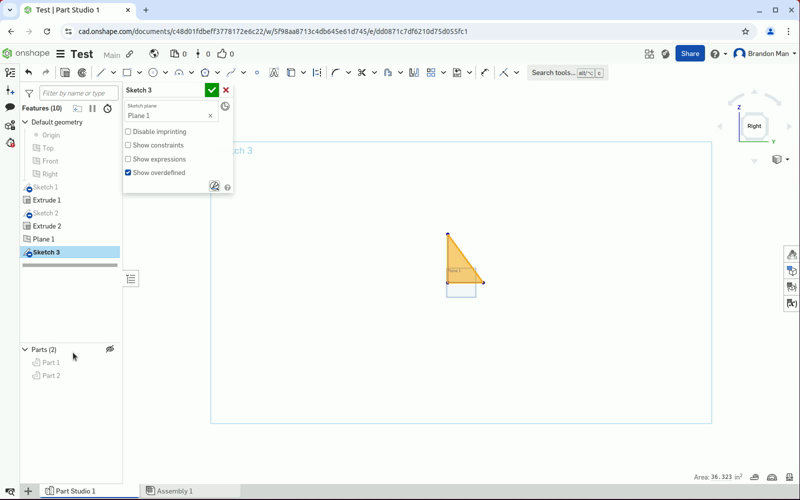
key(shift+e)
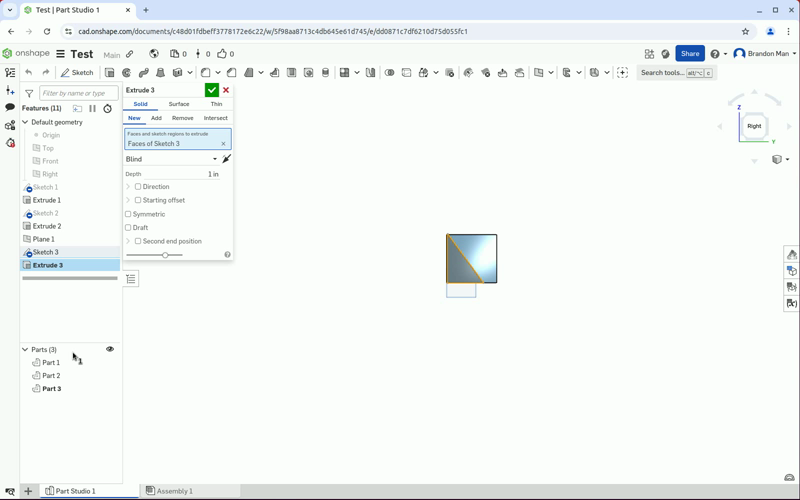
mouse_move(143, 106)
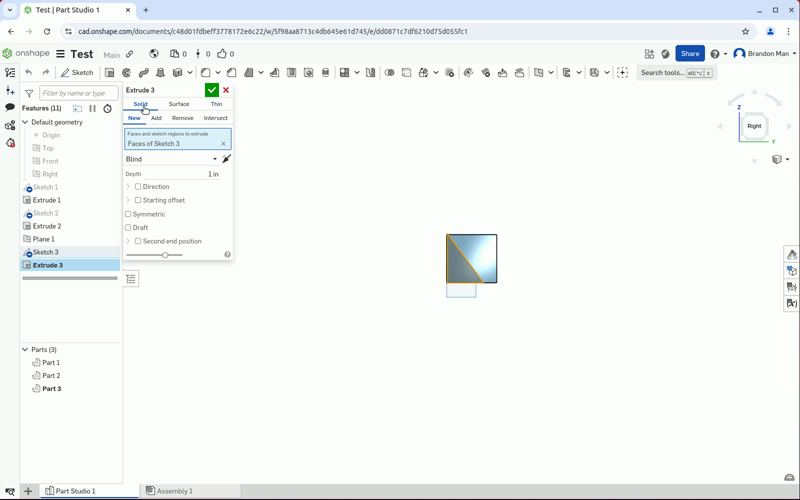
click(143, 106)
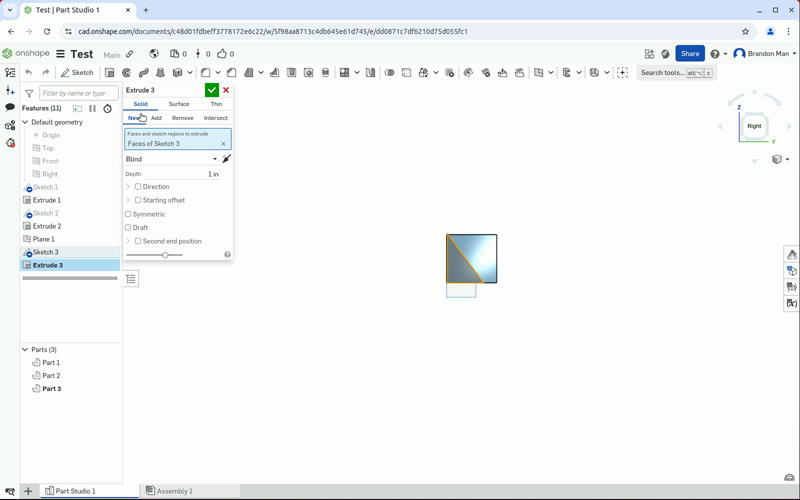
mouse_move(137, 120)
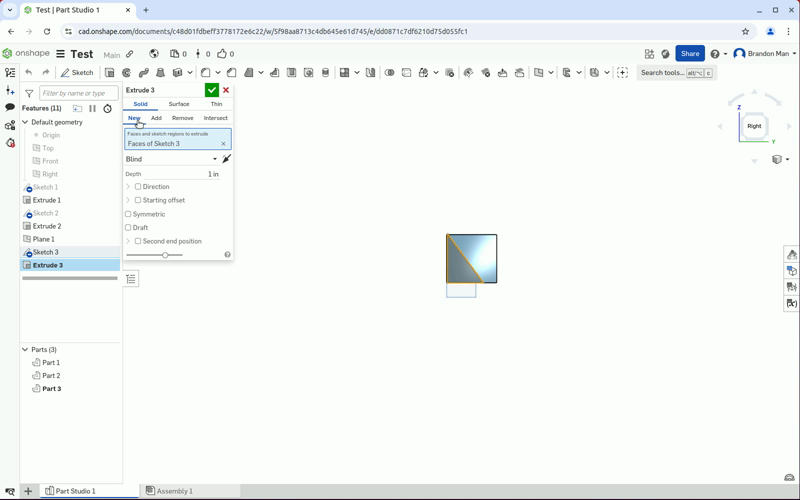
click(137, 120)
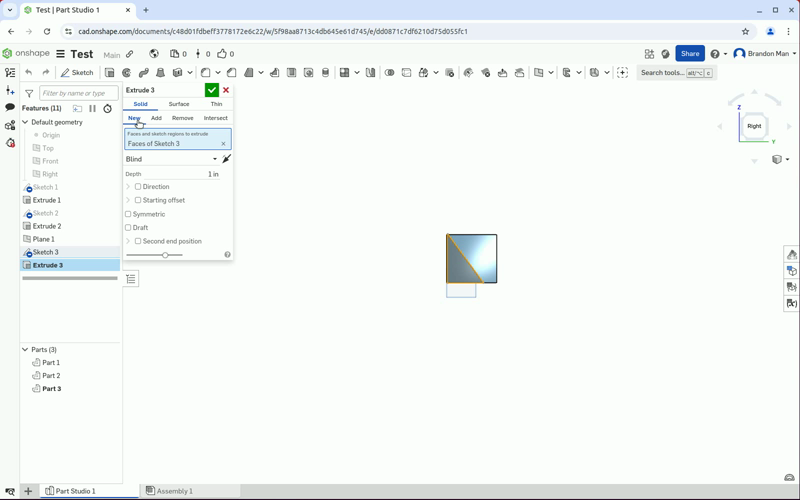
key(tab, 4)
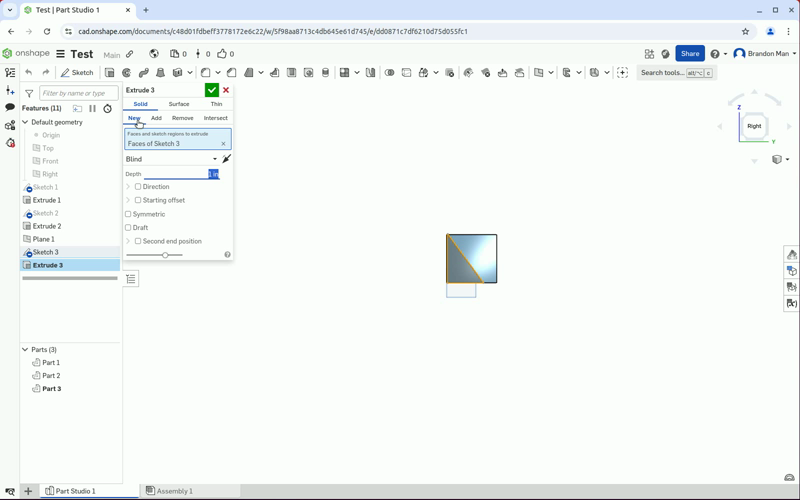
text(9.869)
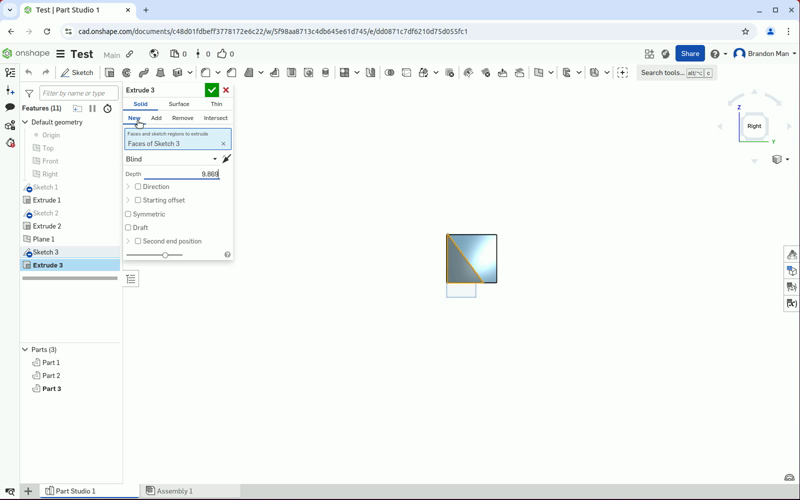
key(enter)
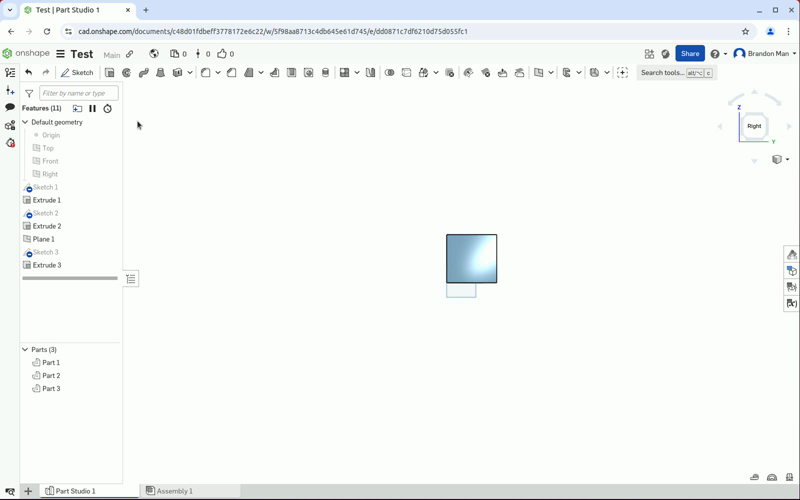
key(shift+h)
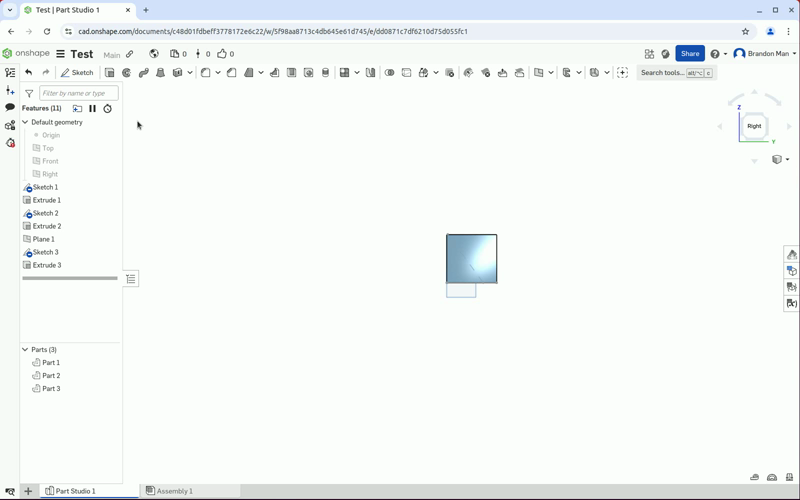
key(shift+h)
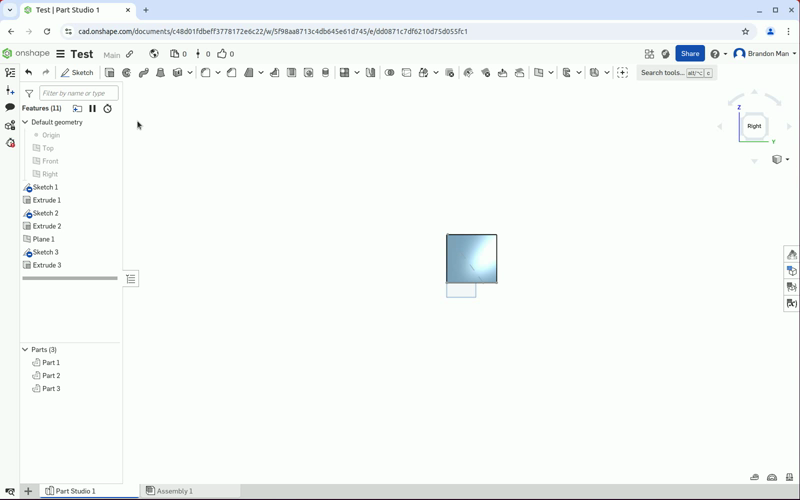
key(shift+7)
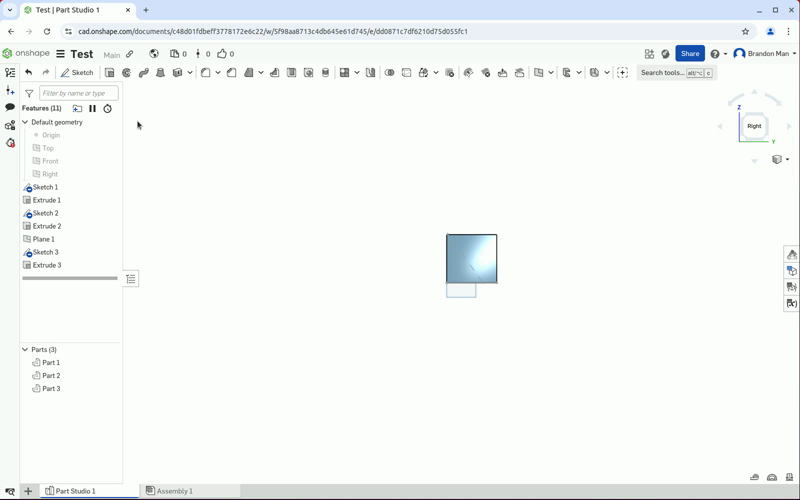
key(right, 2)
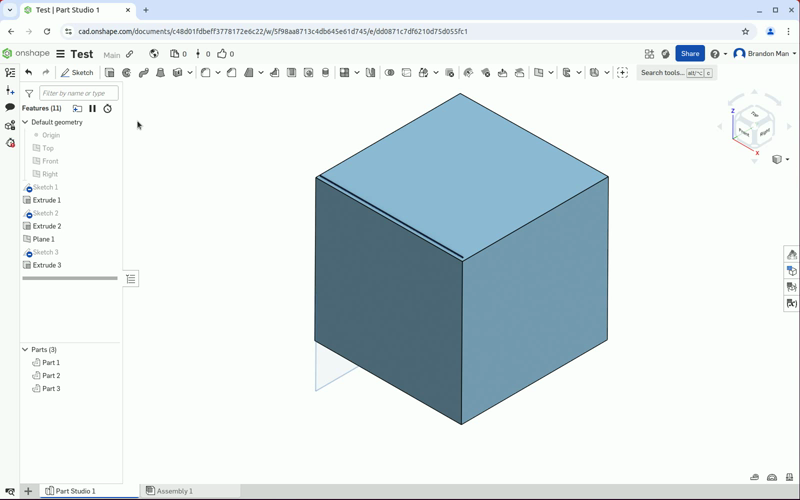
key(down, 2)
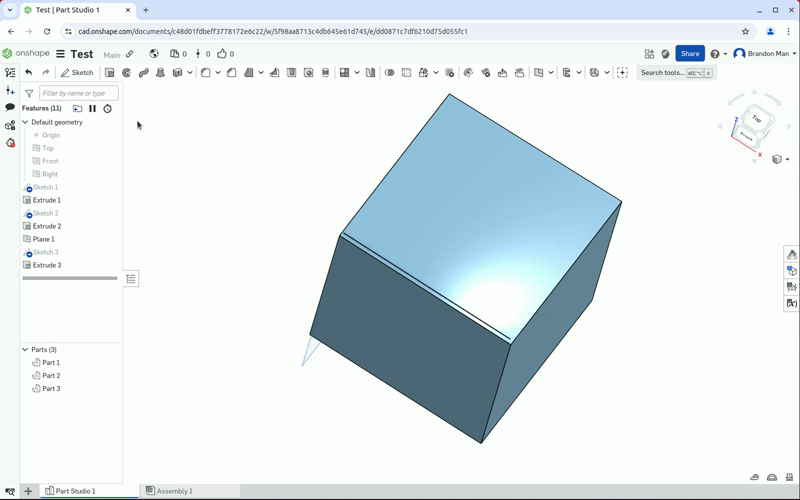
key(up, 2)
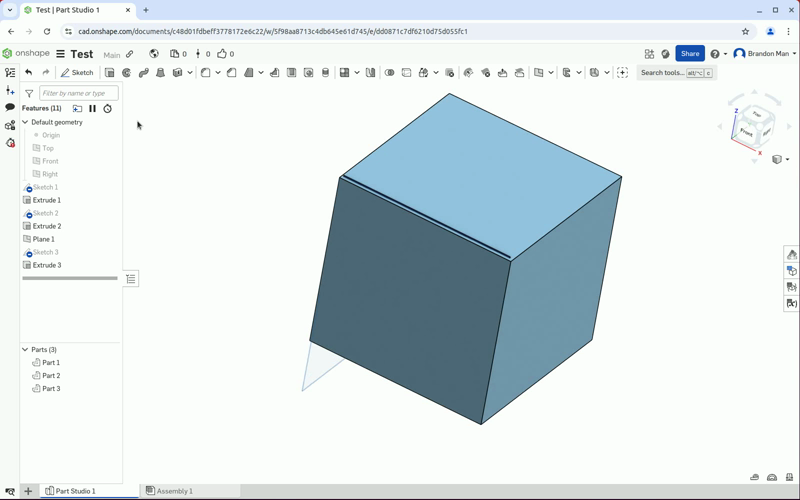
key(left, 2)
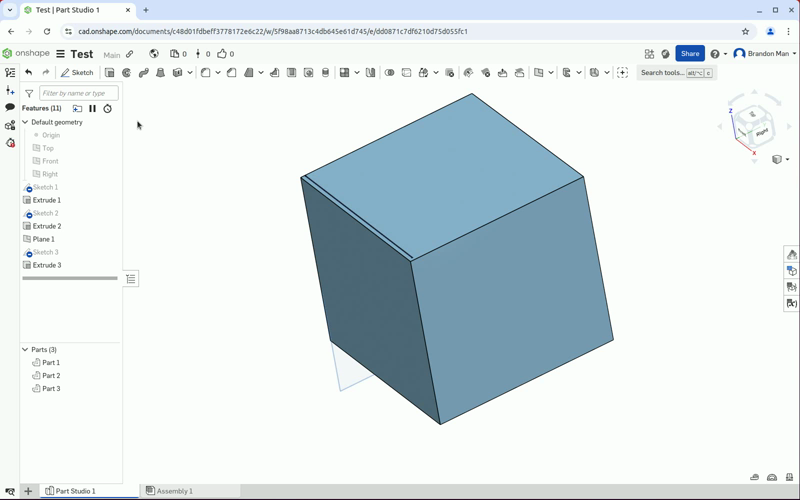
mouse_move(73, 189)
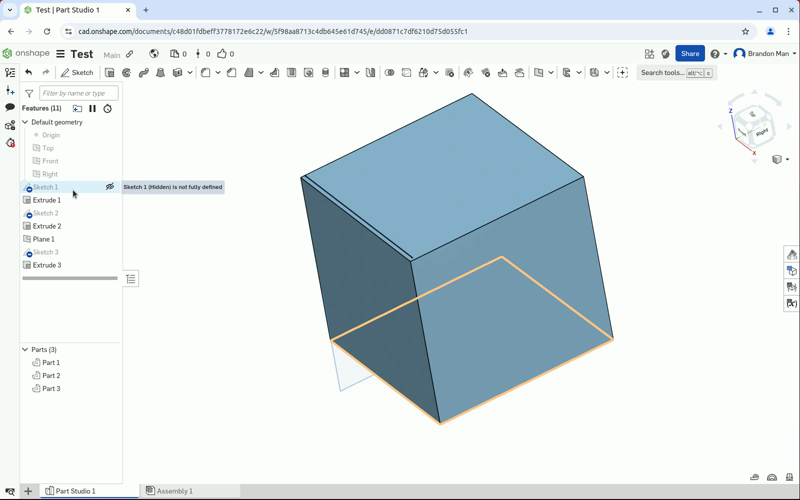
click(73, 189)